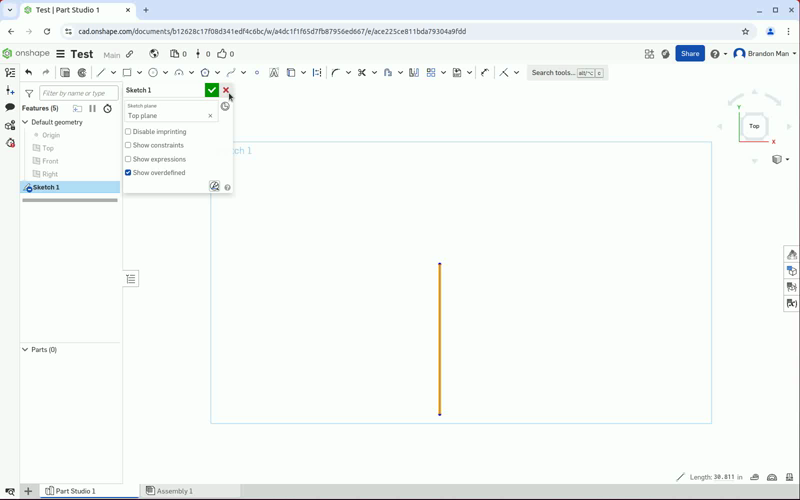
key(shift+h)
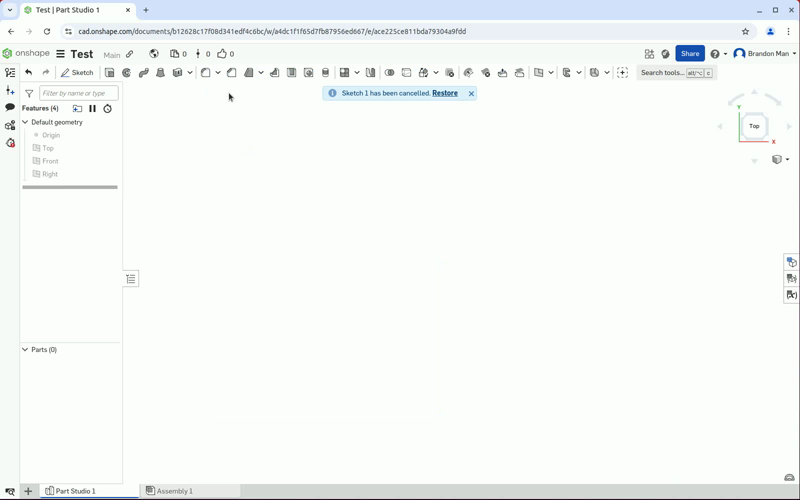
mouse_move(73, 352)
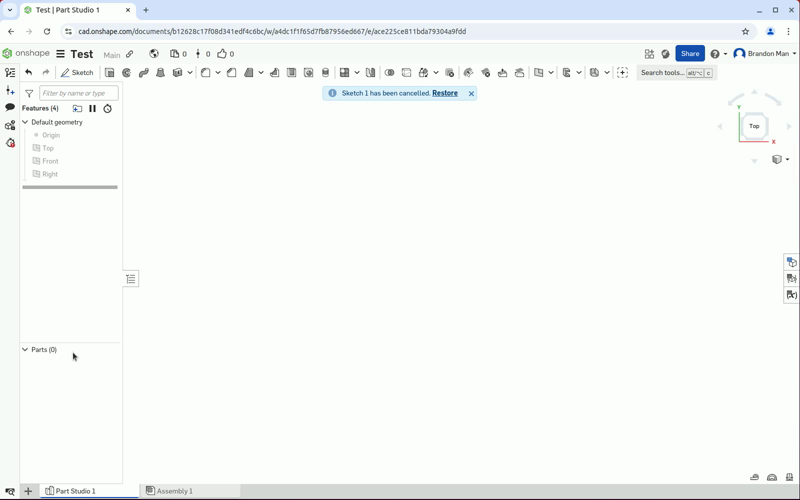
key(y)
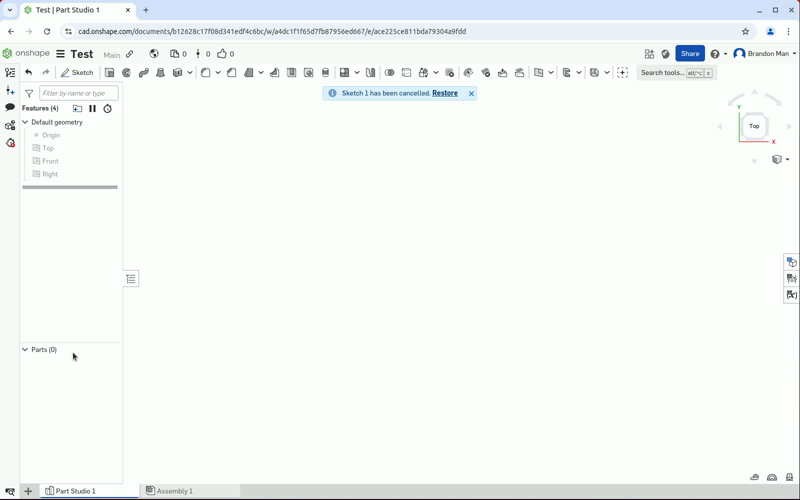
key(shift+p)
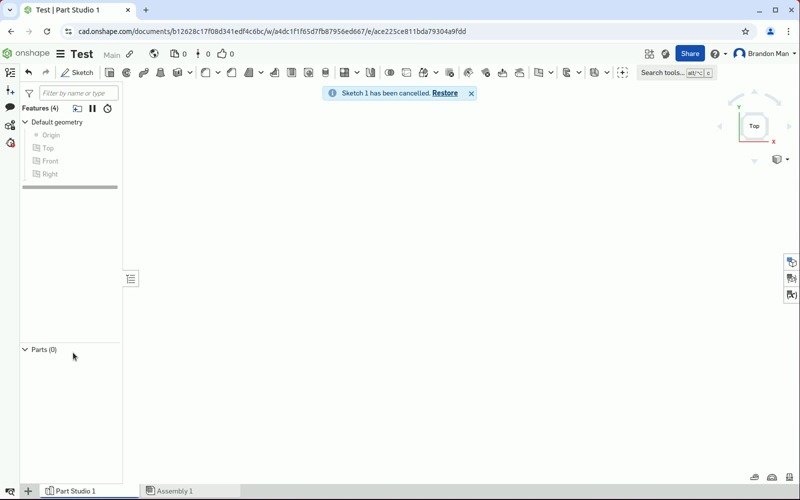
key(space)
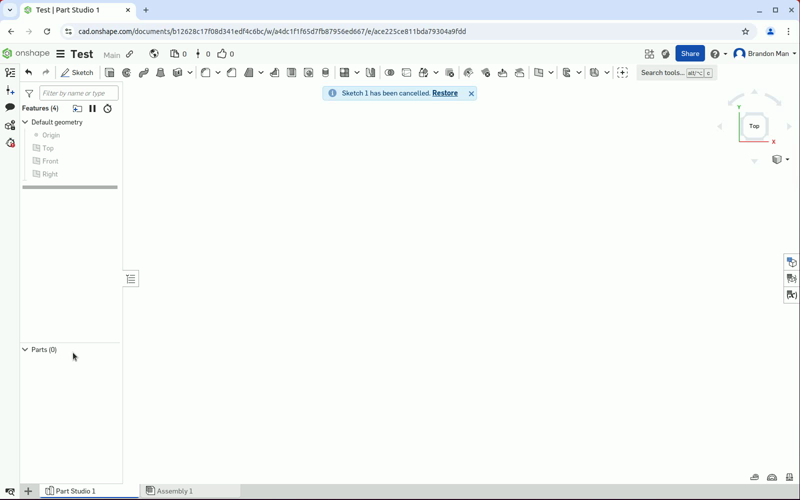
key_down(shift)
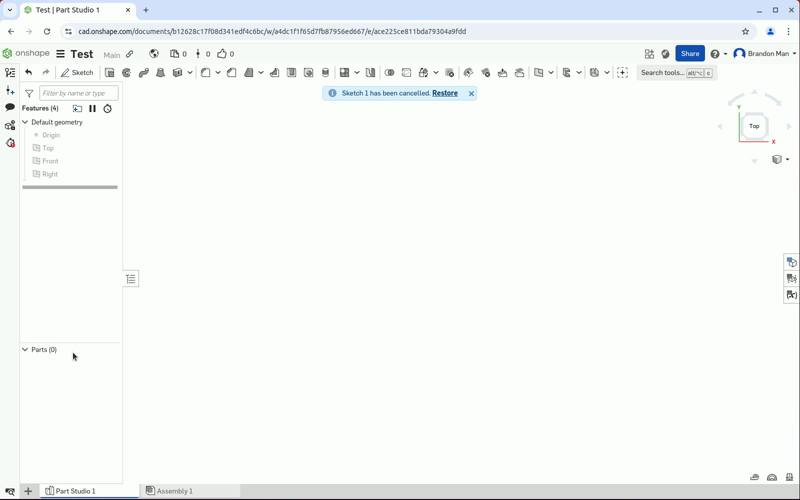
key(up)
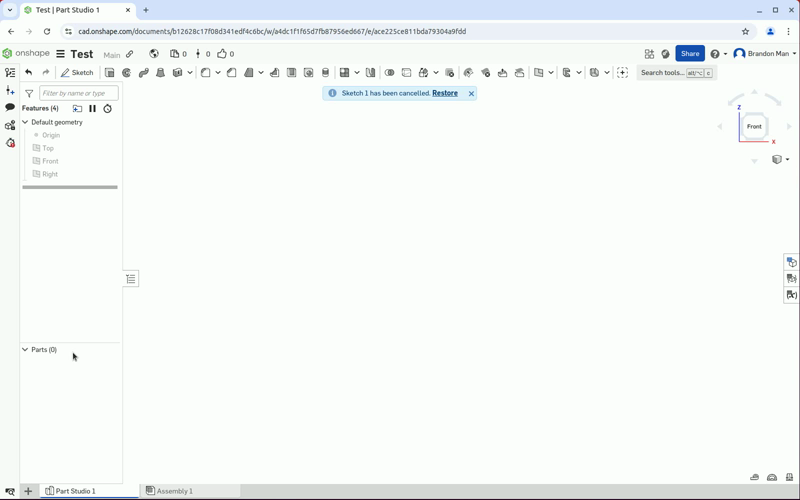
key_up(shift)
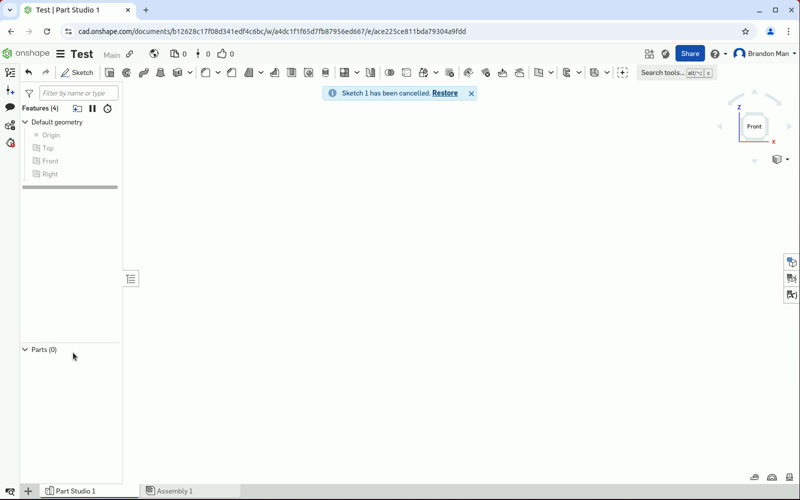
mouse_move(73, 352)
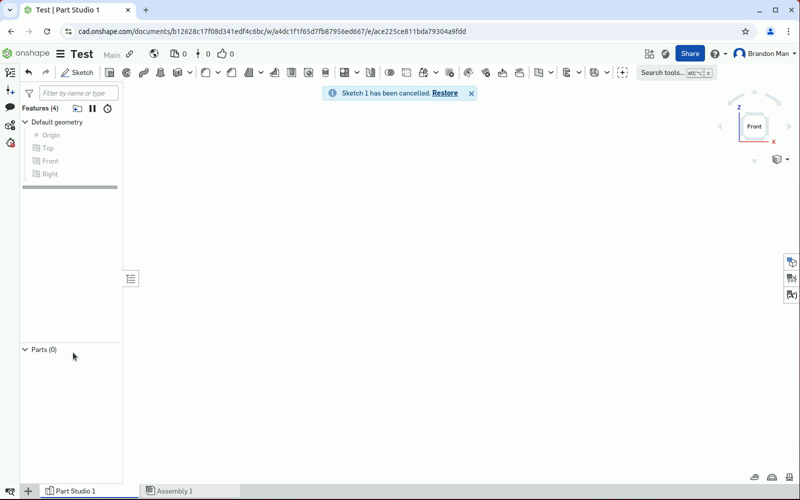
key(shift+y)
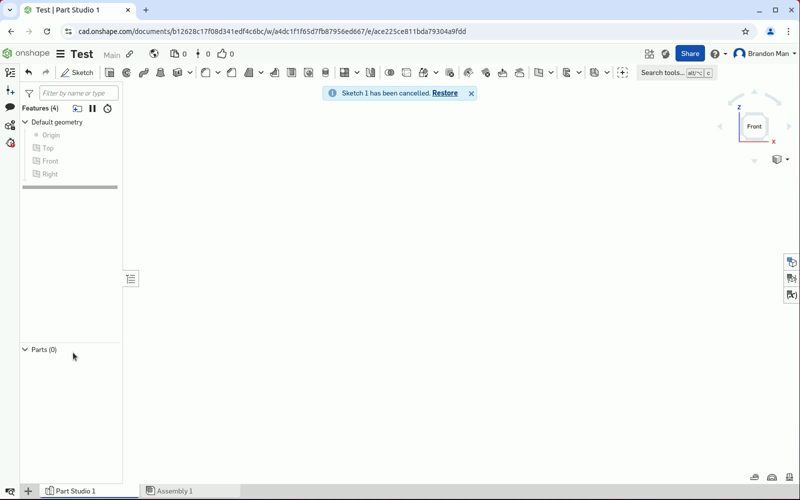
key(shift+s)
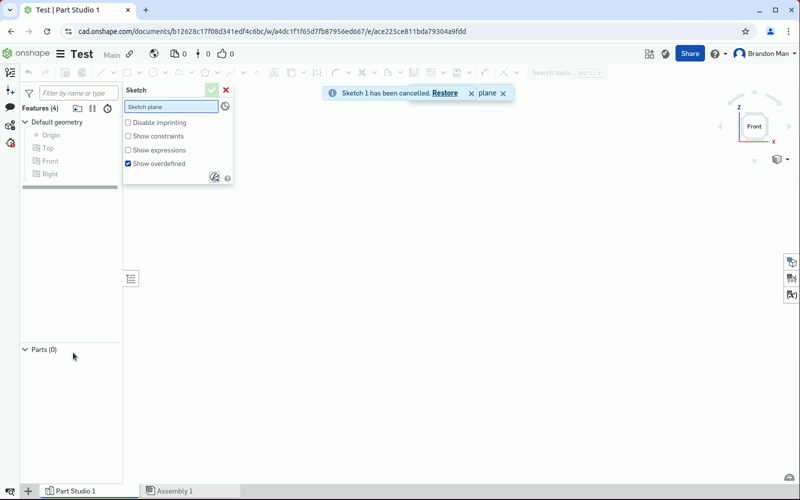
mouse_move(73, 163)
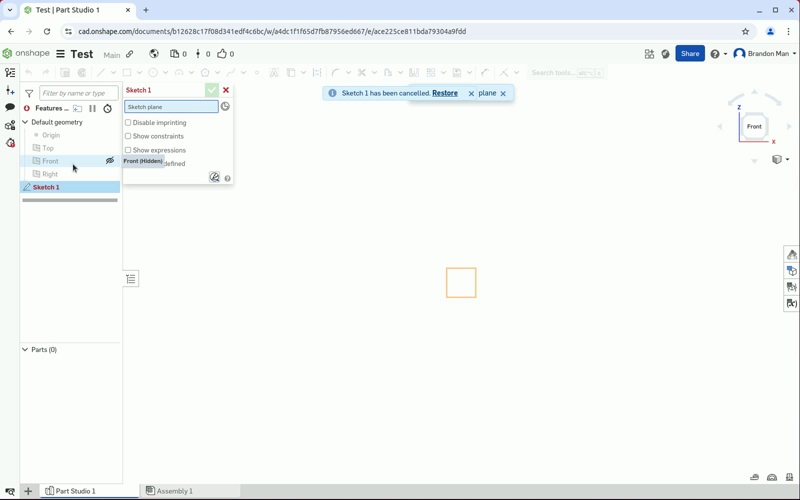
click(73, 163)
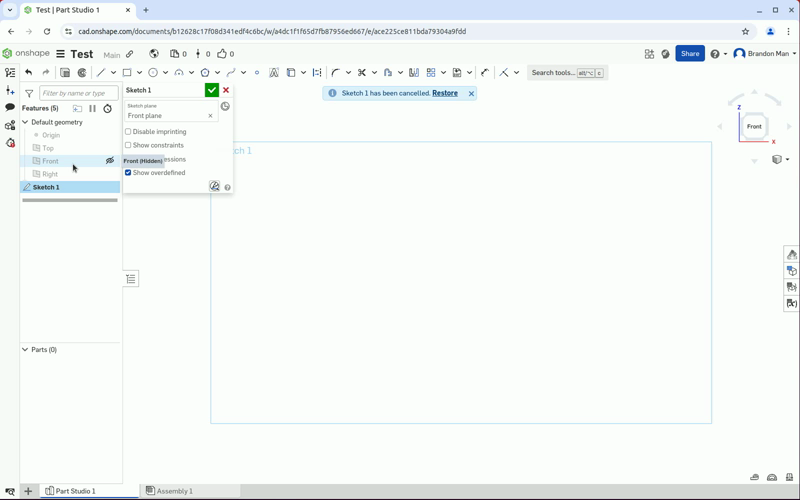
mouse_move(73, 352)
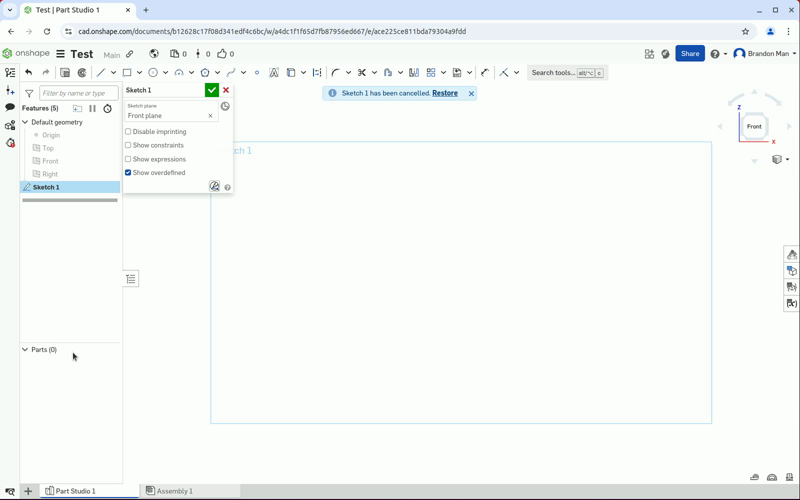
key(y)
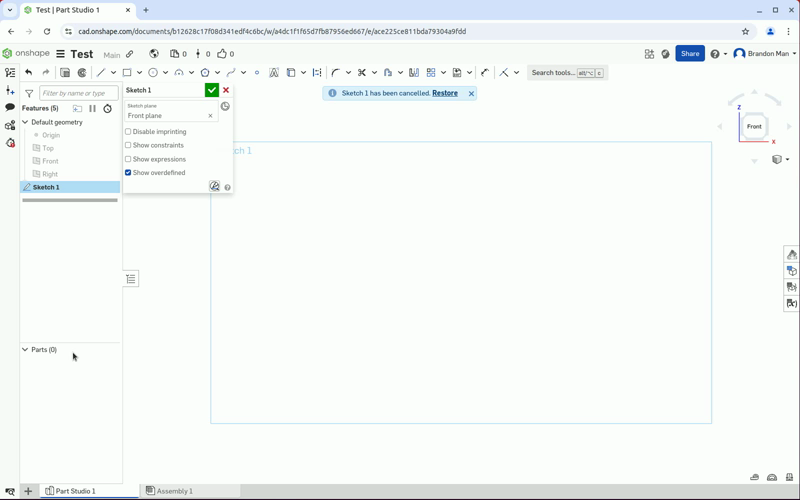
key(c)
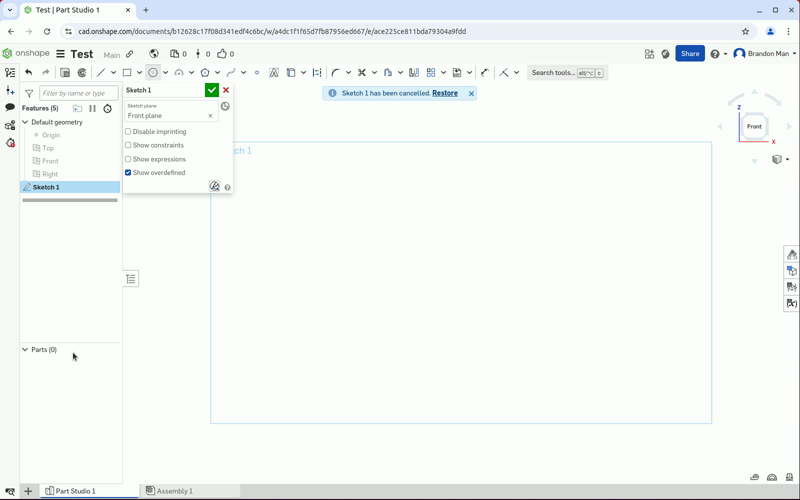
key_down(shift)
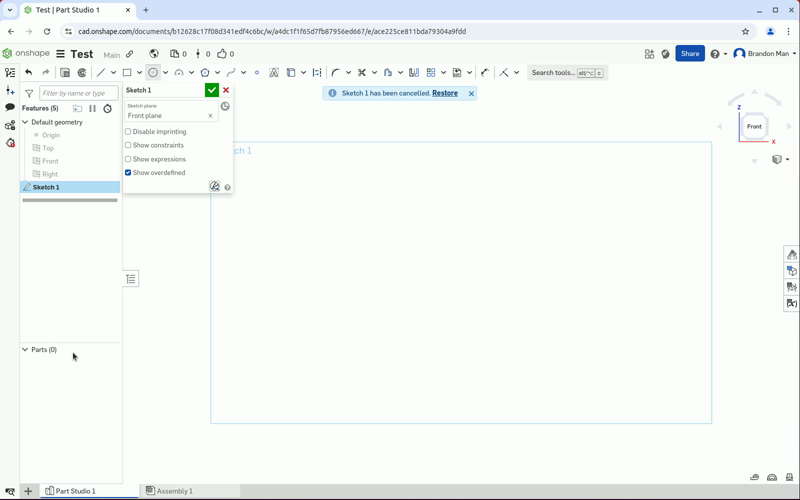
mouse_move(461, 282)
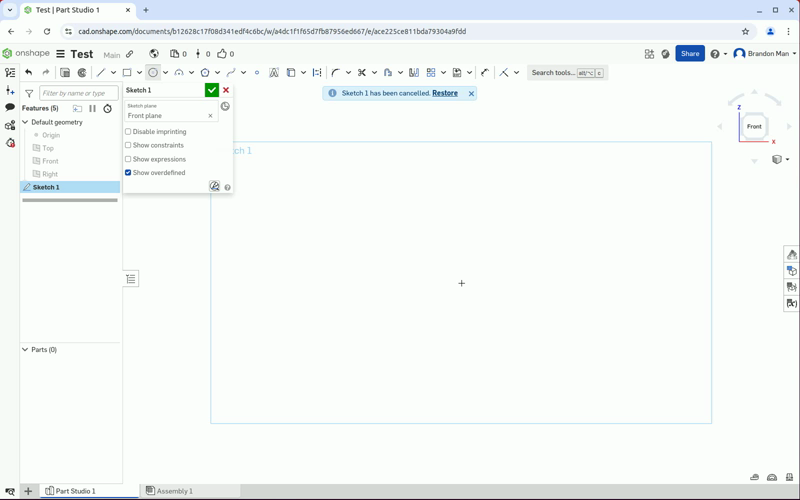
click(461, 282)
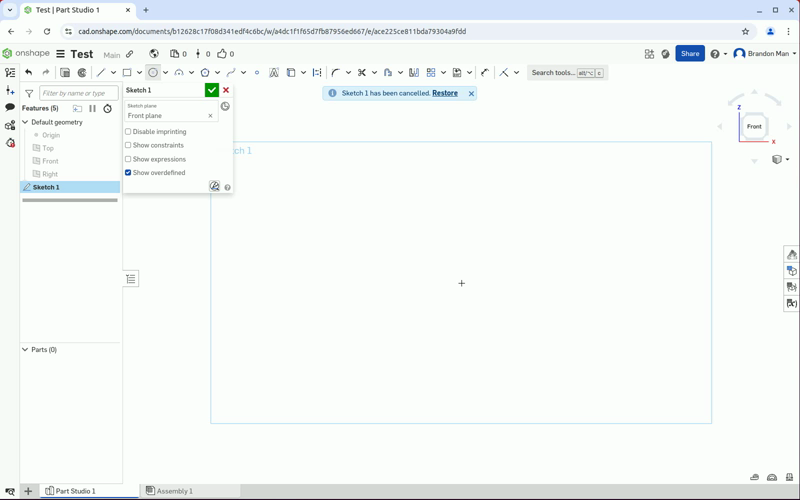
key_up(shift)
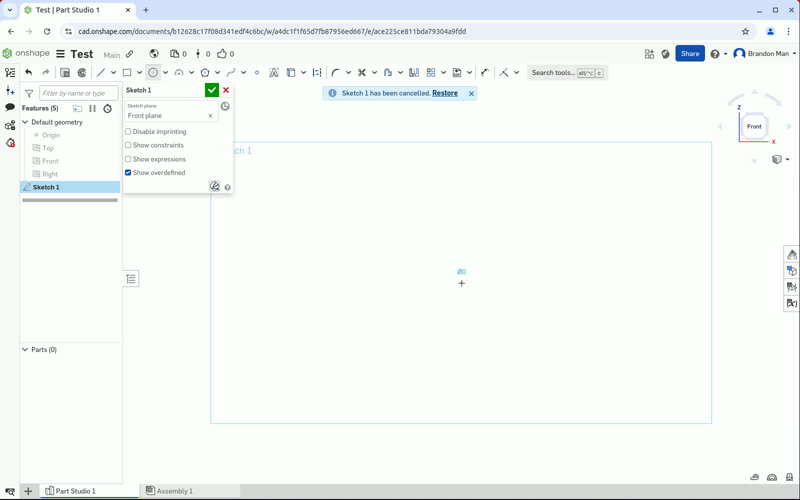
mouse_move(568, 282)
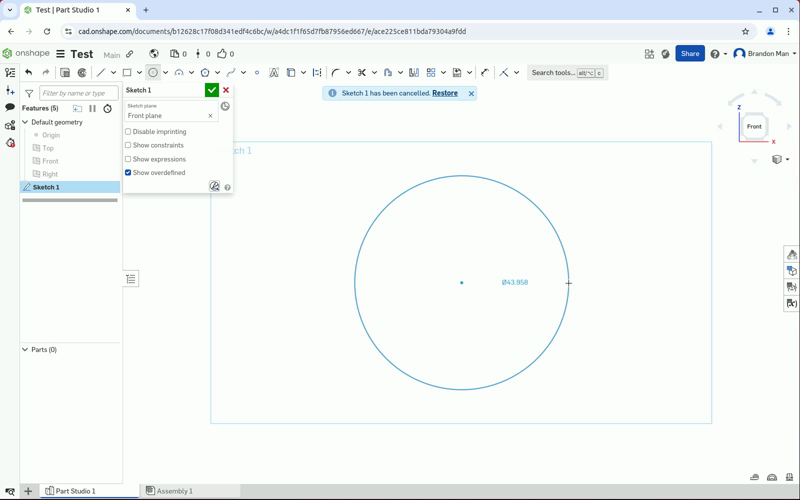
click(568, 282)
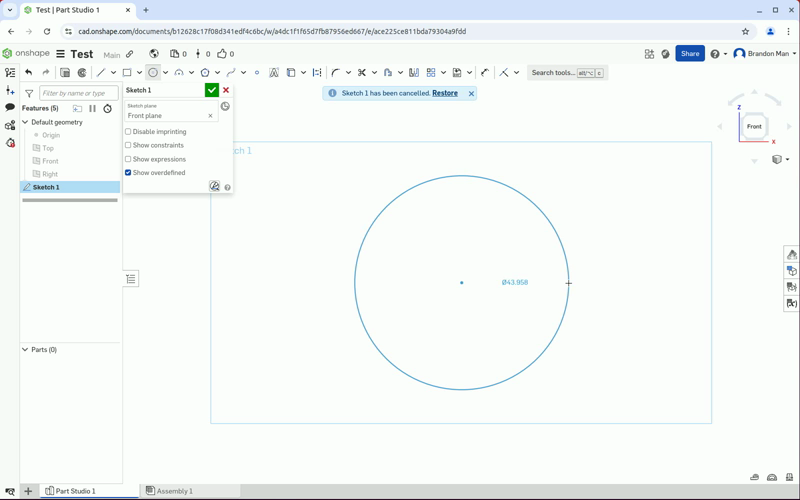
key(esc)
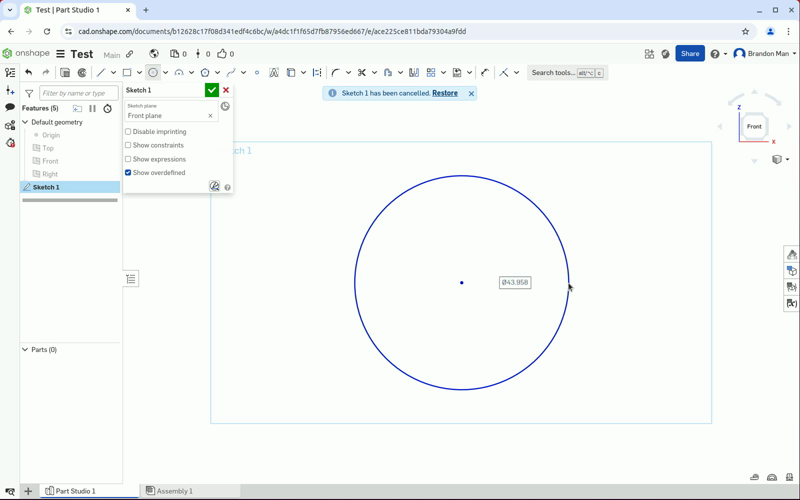
mouse_move(429, 216)
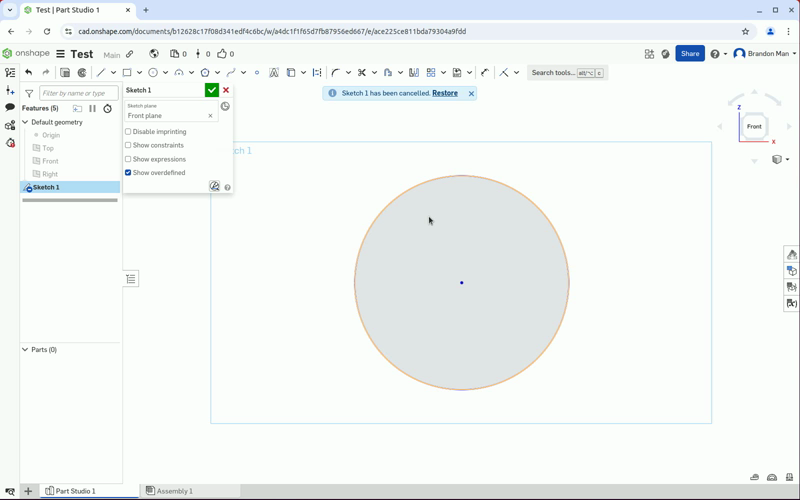
click(429, 216)
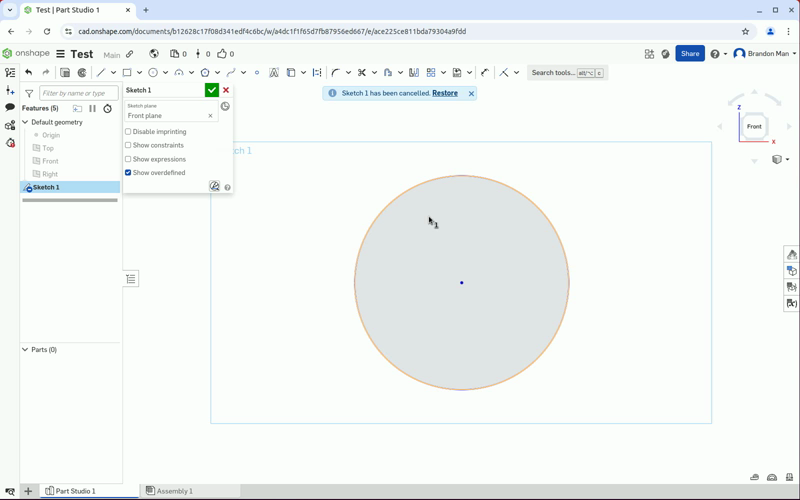
mouse_move(73, 352)
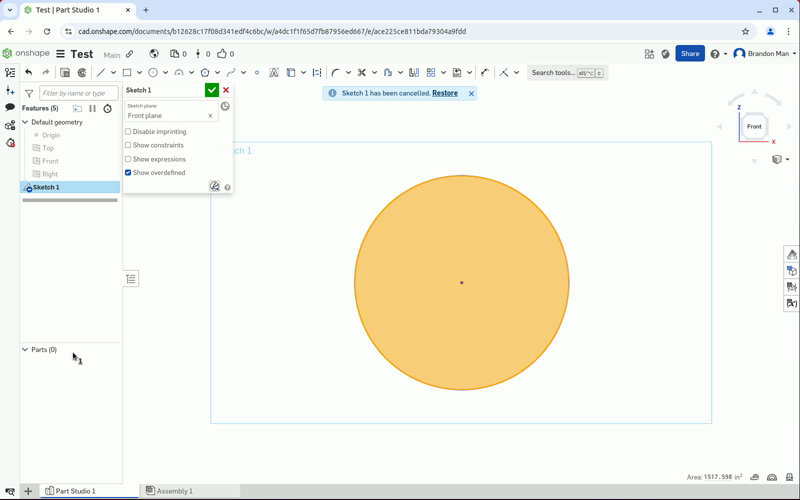
key(shift+y)
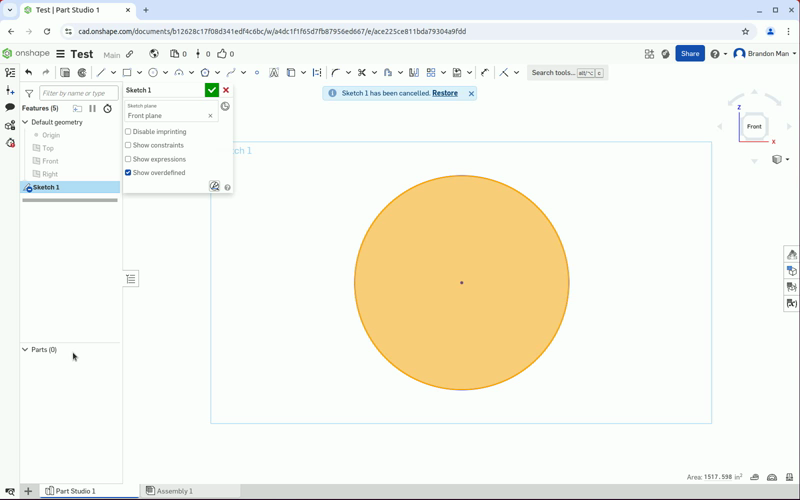
key(shift+e)
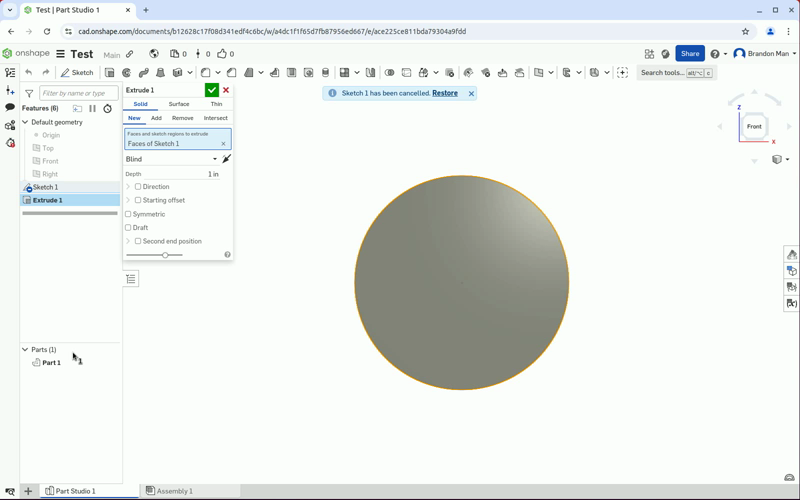
mouse_move(143, 106)
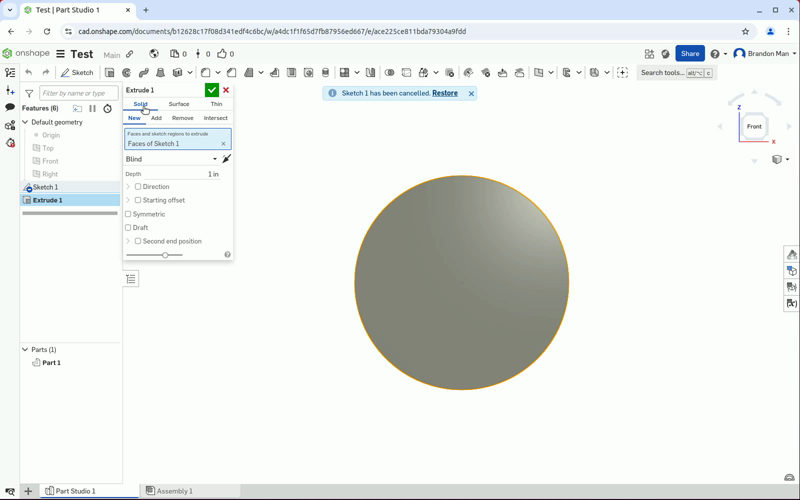
click(143, 106)
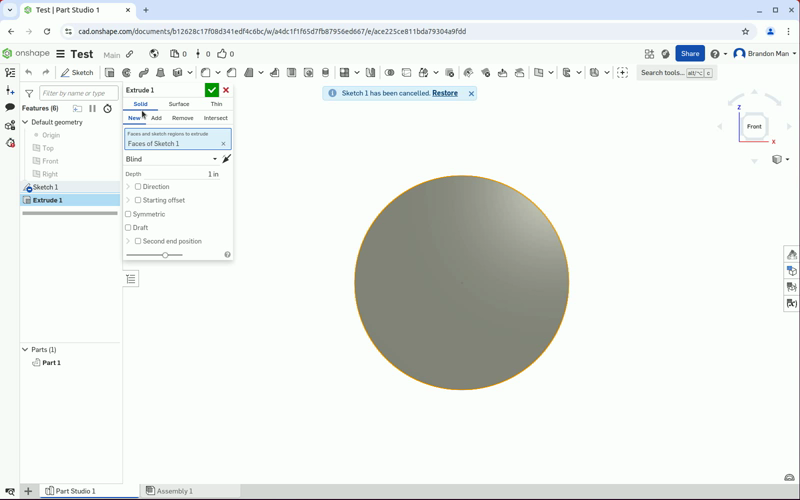
mouse_move(137, 120)
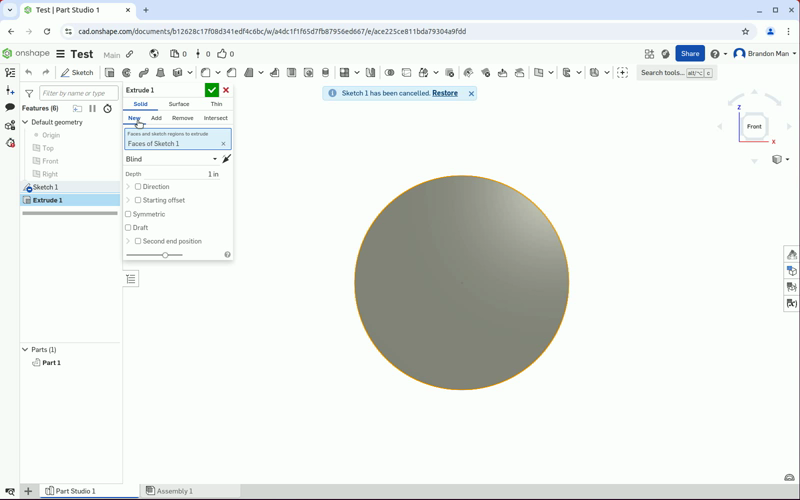
click(137, 120)
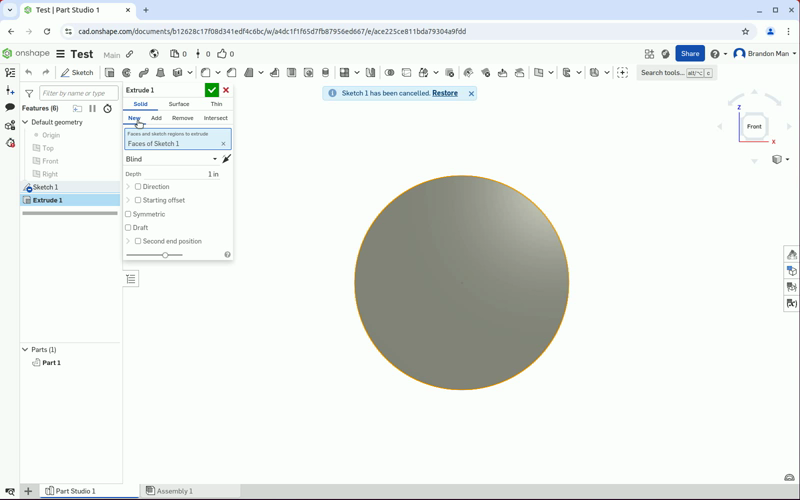
key(tab, 4)
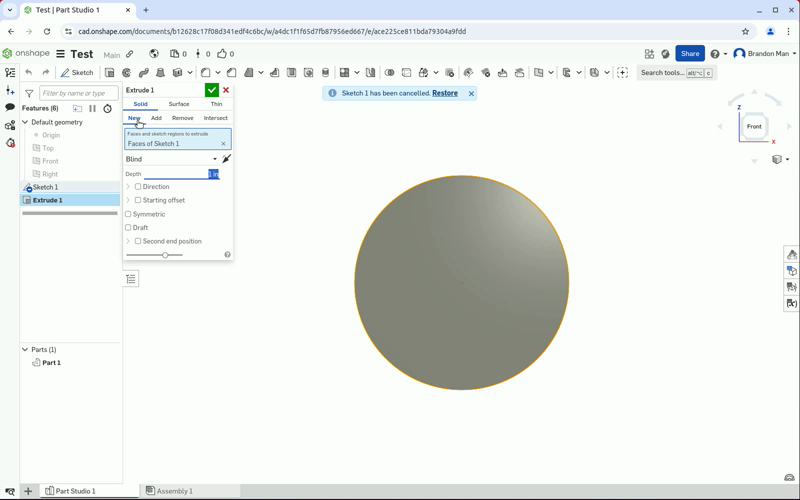
text(2.166)
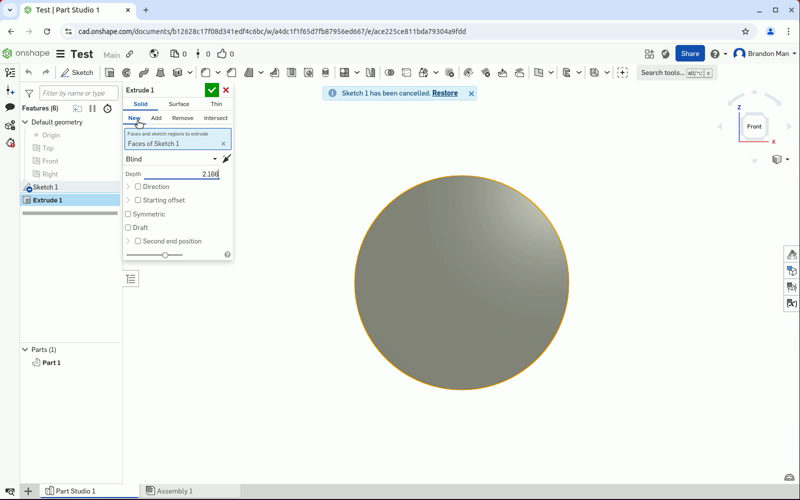
key(enter)
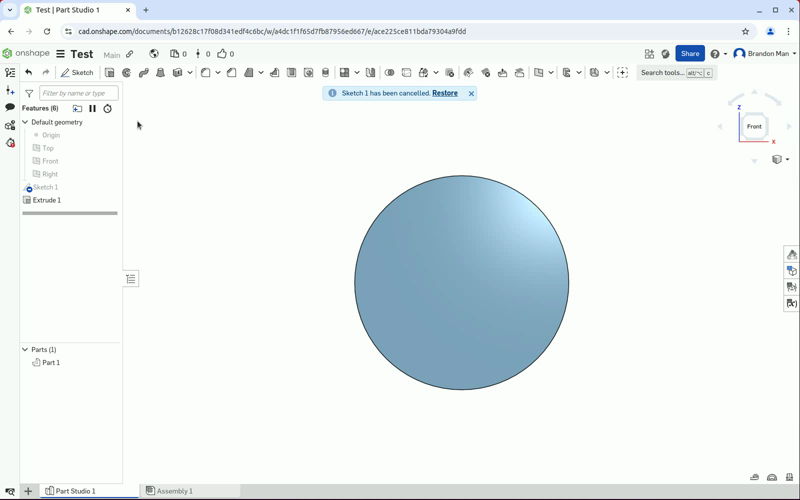
key(shift+h)
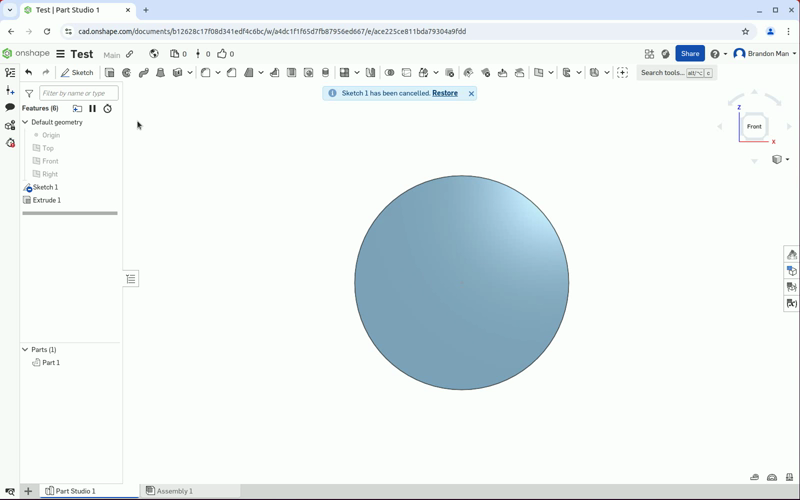
key(shift+h)
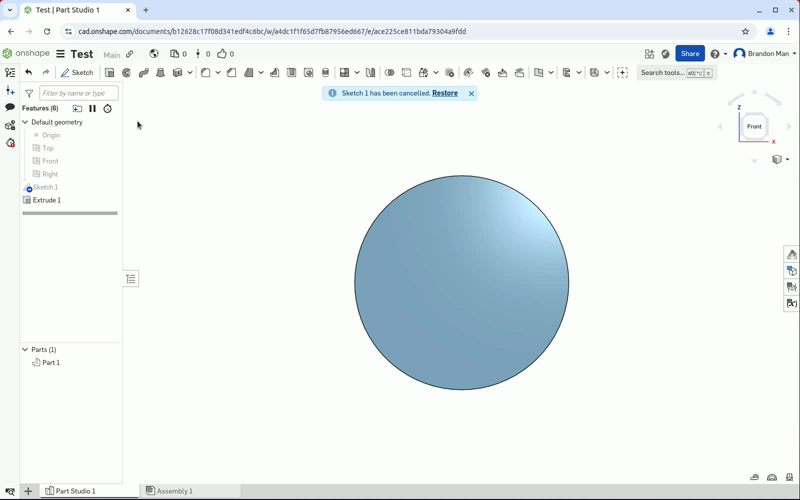
mouse_move(73, 189)
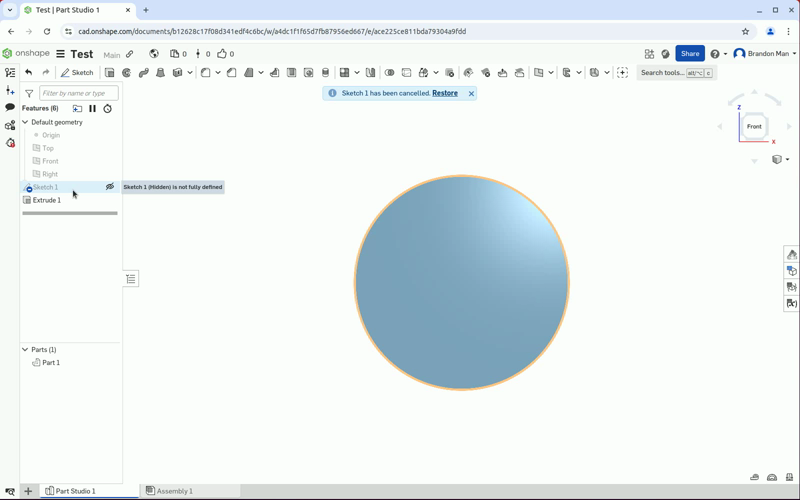
click(73, 189)
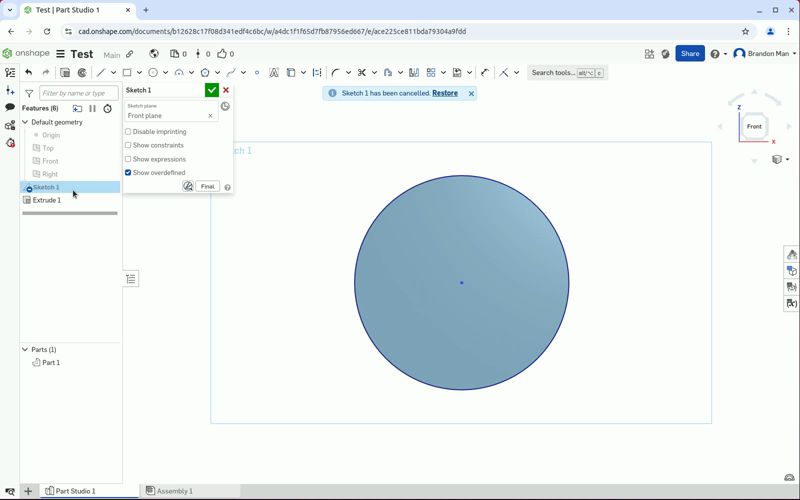
mouse_move(229, 92)
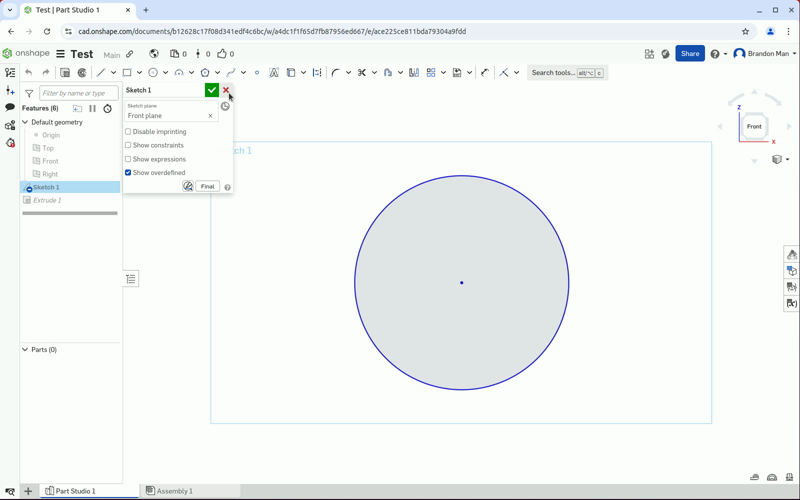
click(229, 92)
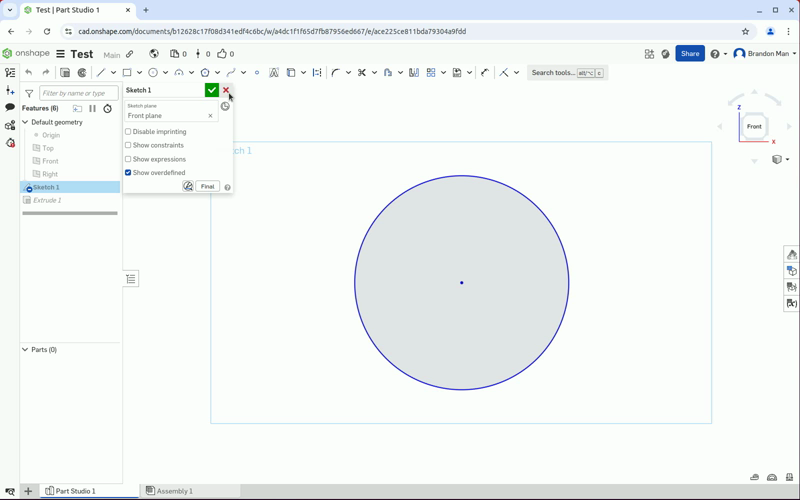
key(shift+s)
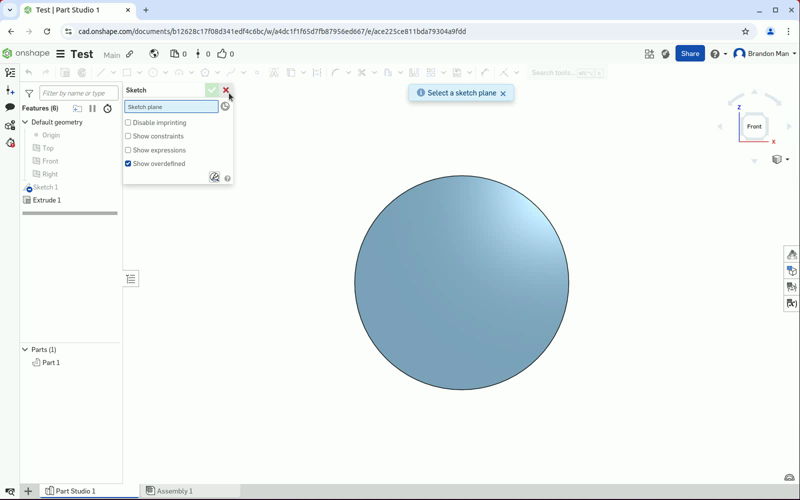
mouse_move(73, 163)
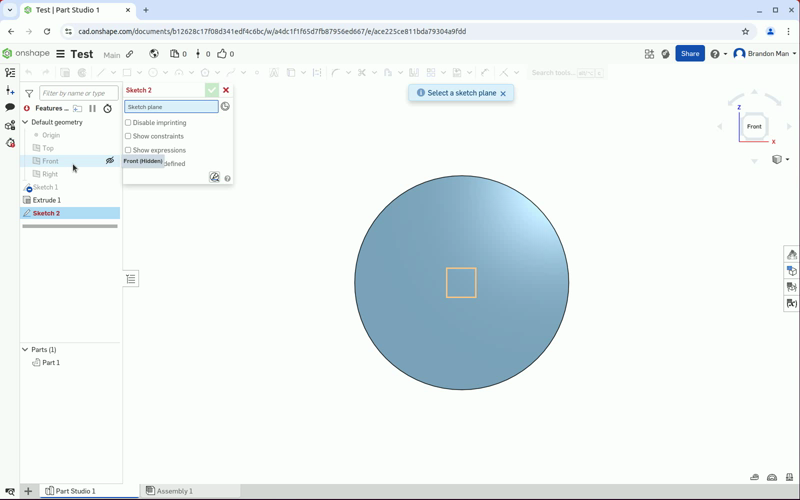
click(73, 163)
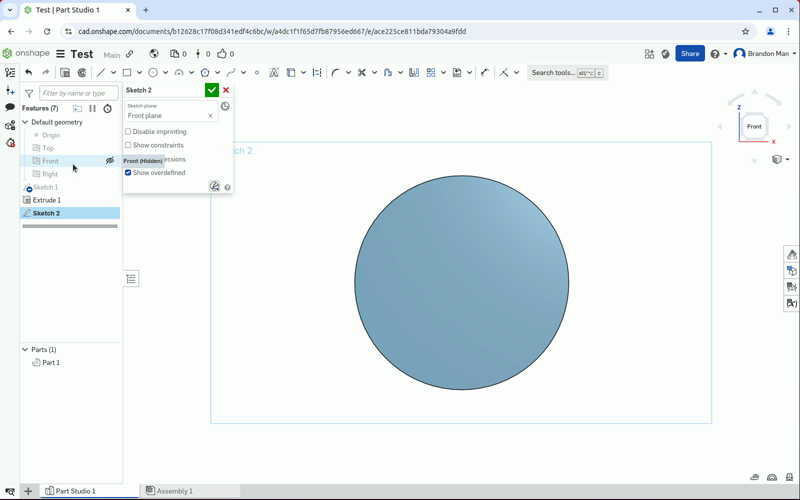
mouse_move(73, 352)
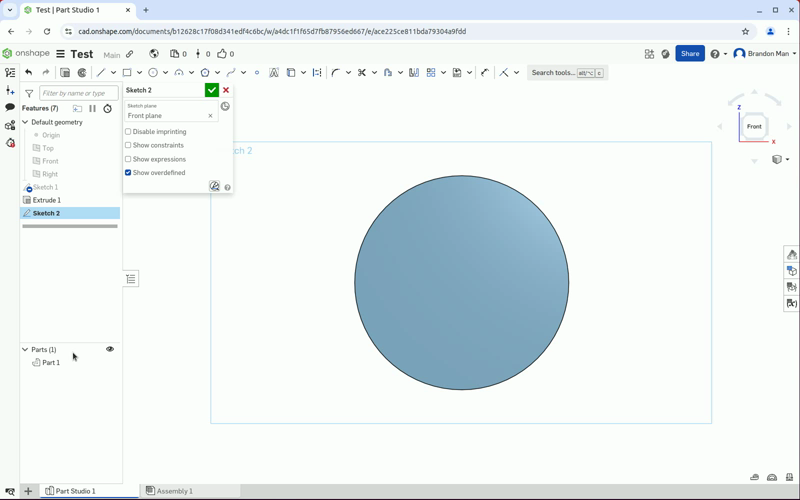
key(y)
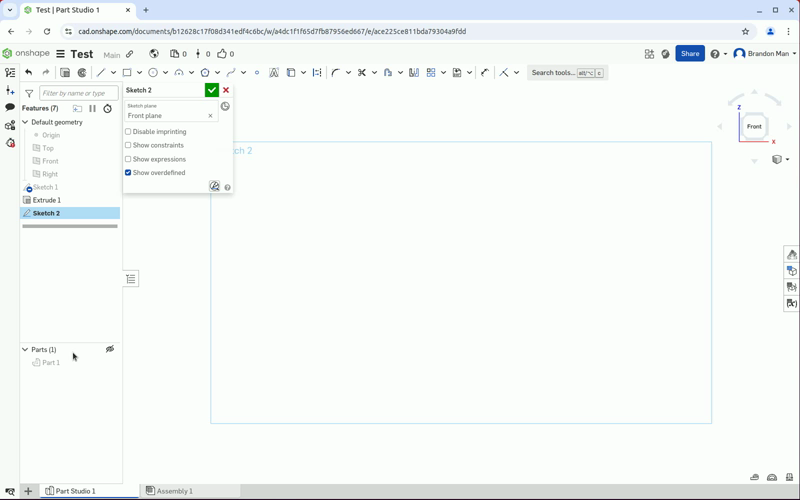
key(c)
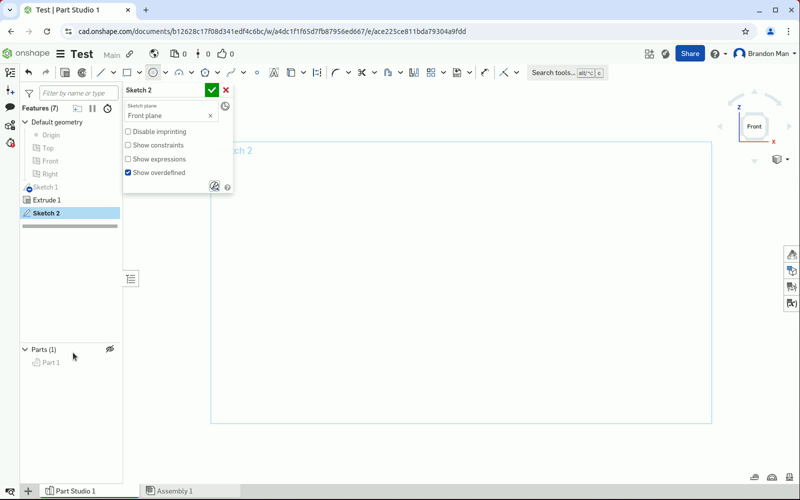
key_down(shift)
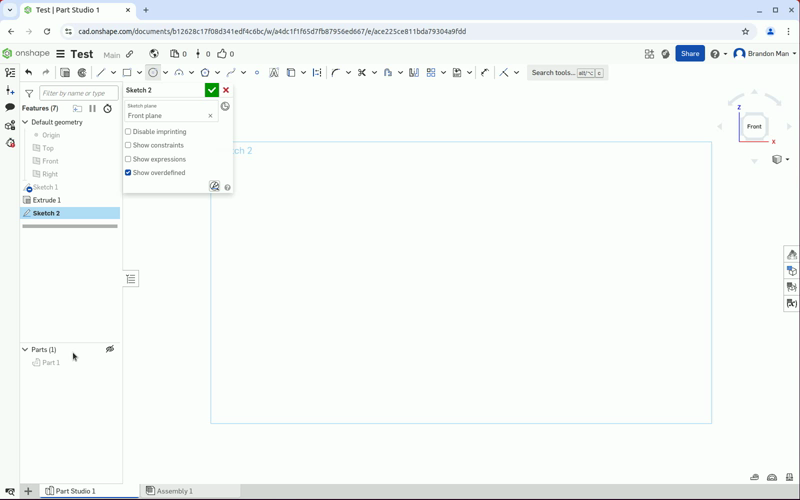
mouse_move(461, 282)
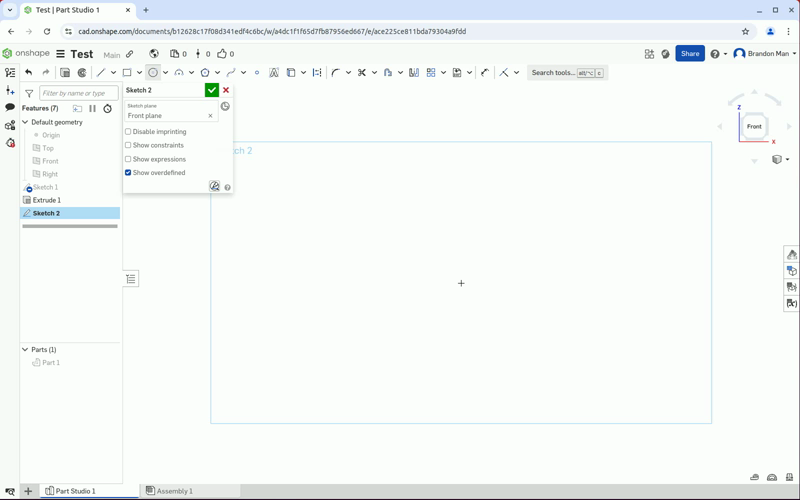
click(461, 282)
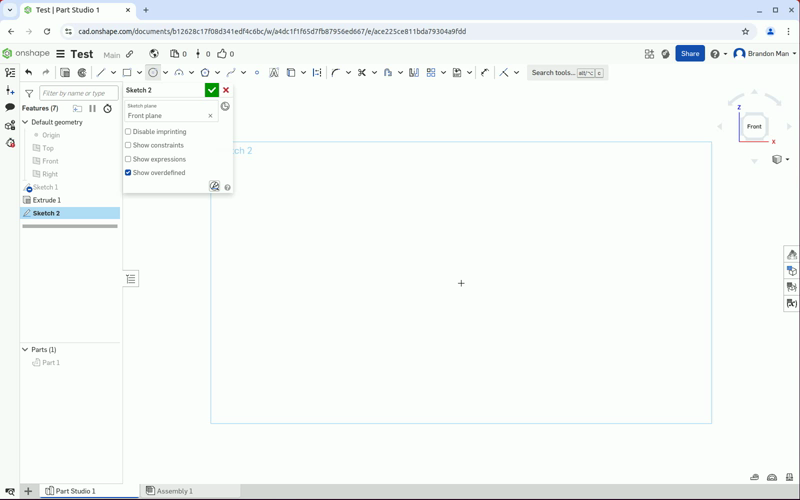
key_up(shift)
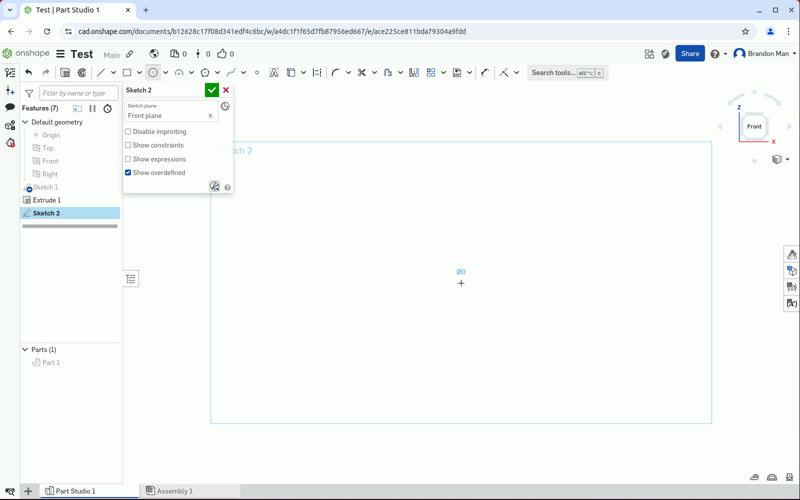
mouse_move(574, 282)
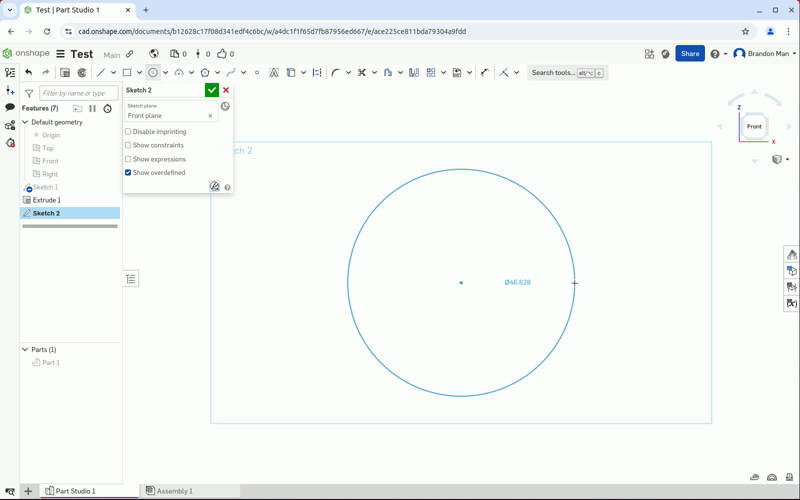
click(574, 282)
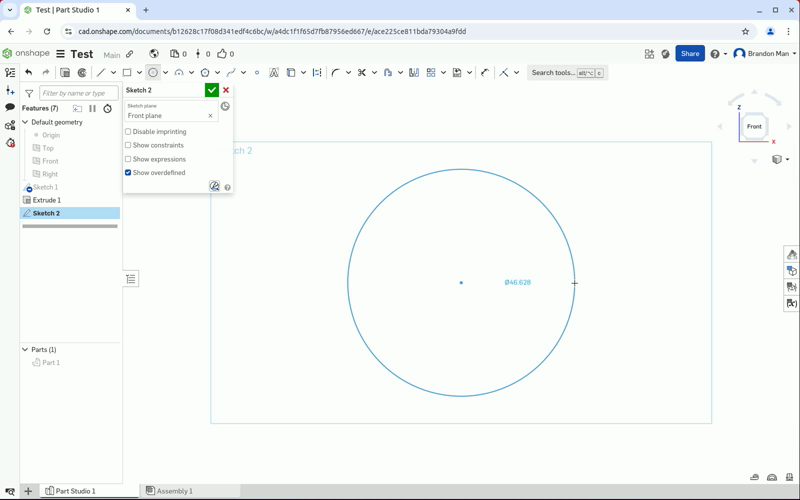
key(esc)
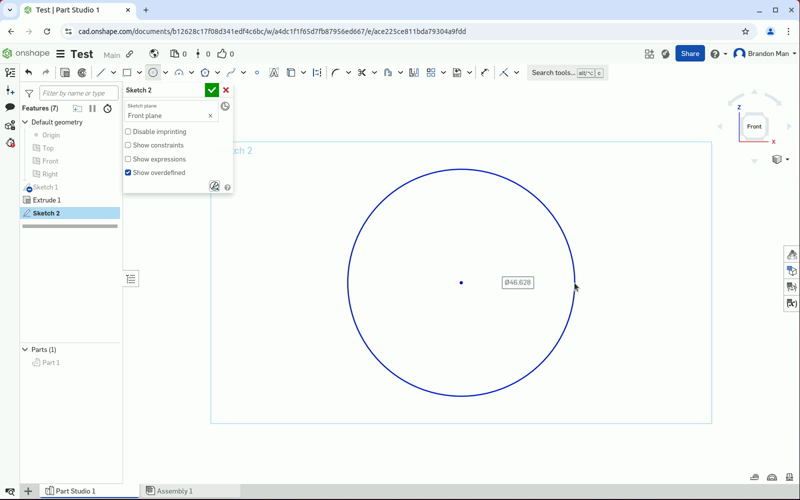
key(c)
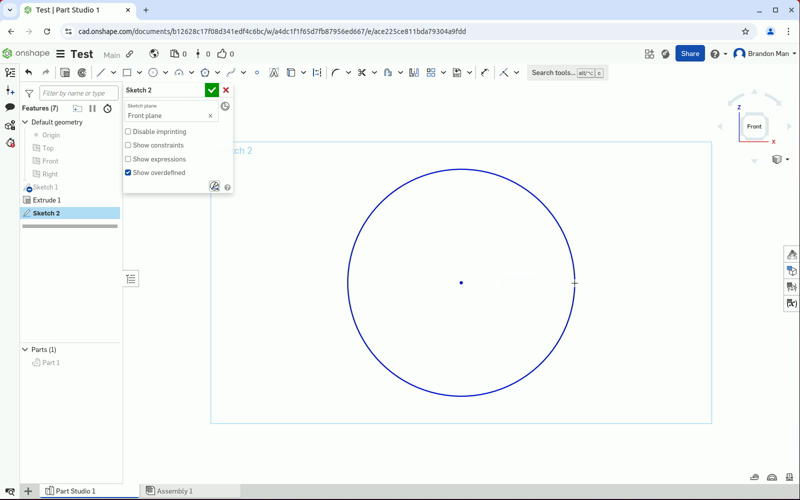
key_down(shift)
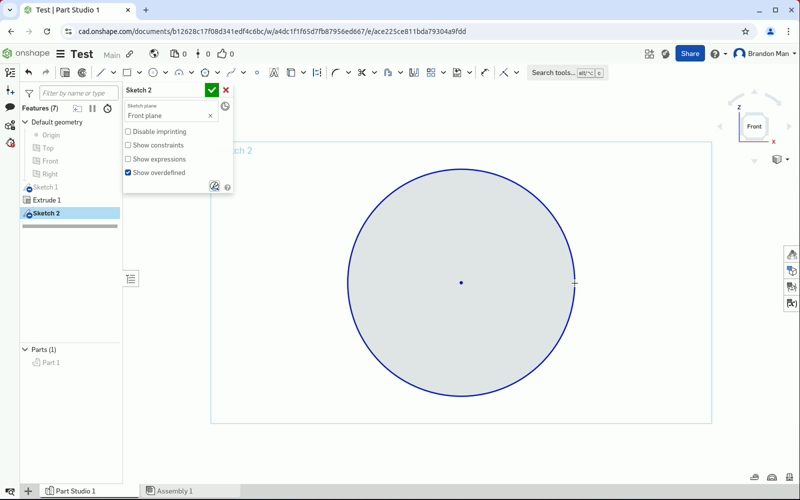
mouse_move(461, 282)
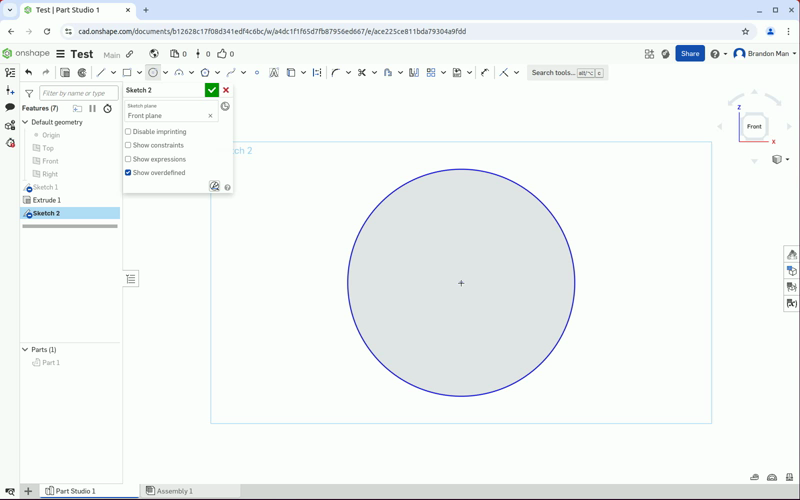
click(461, 282)
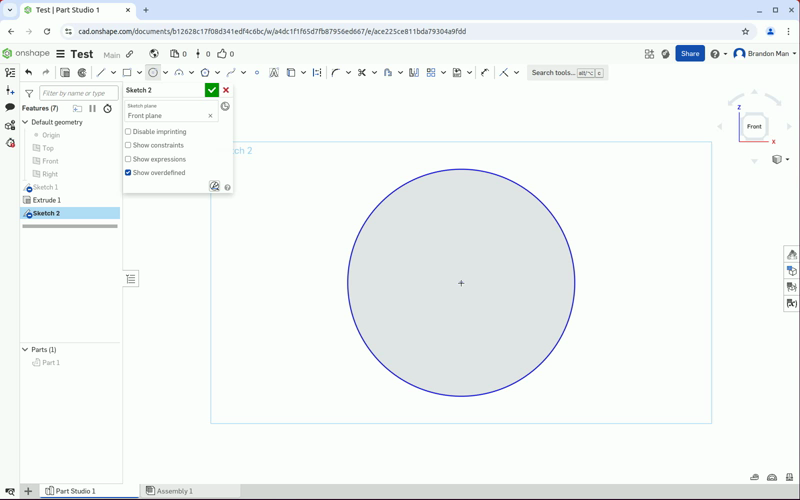
key_up(shift)
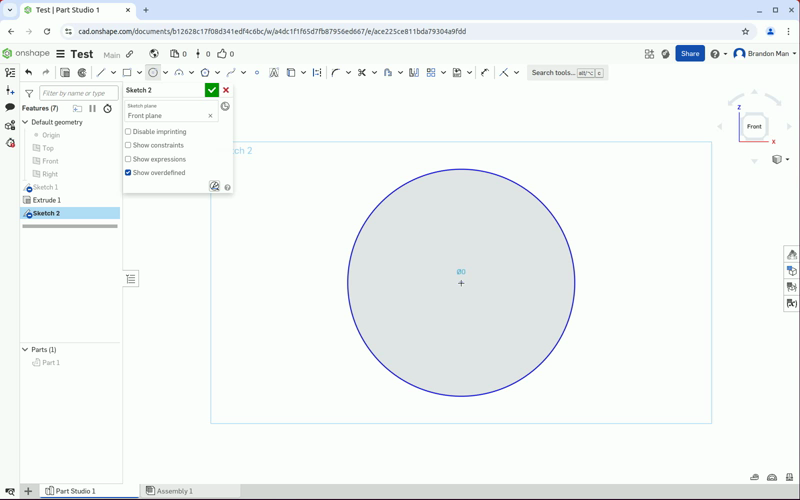
mouse_move(567, 282)
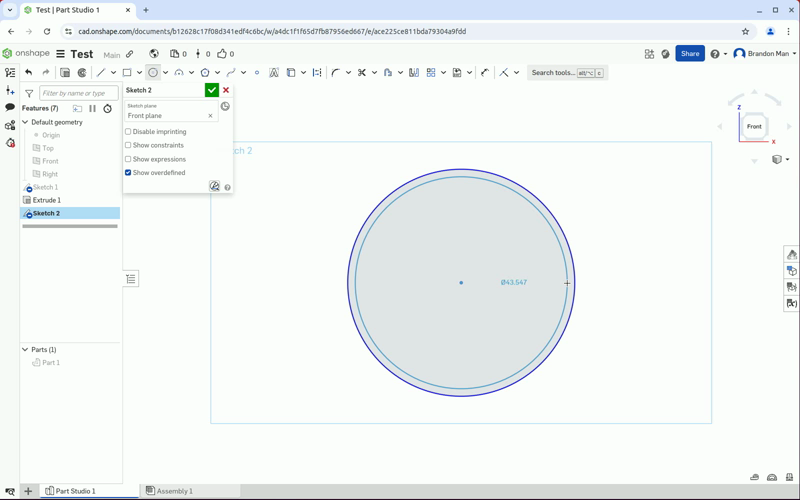
click(567, 282)
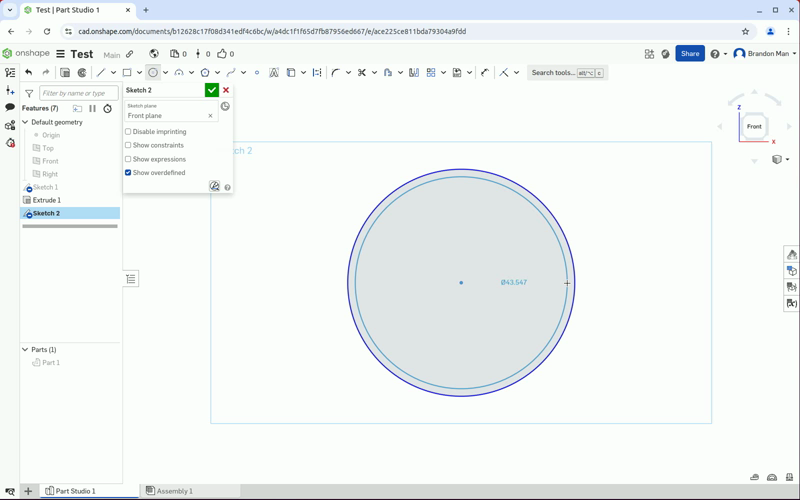
key(esc)
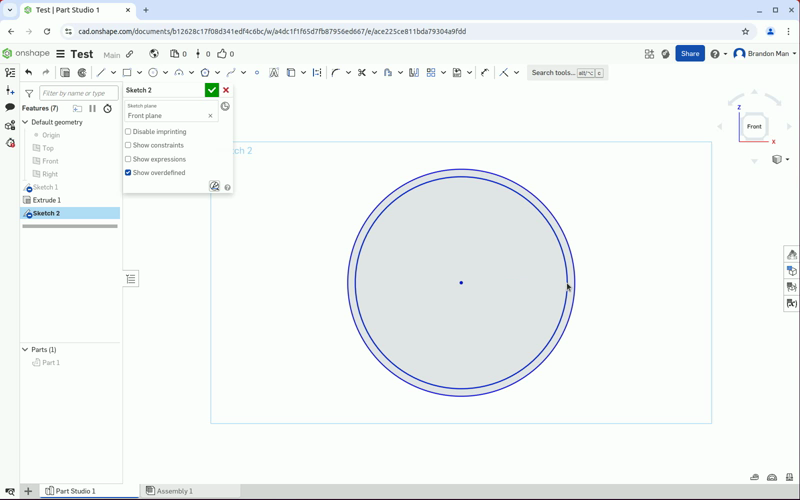
mouse_move(355, 309)
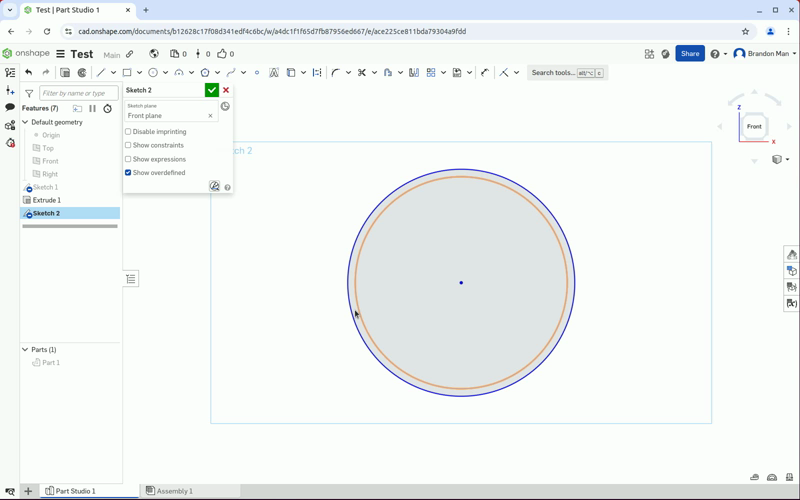
click(355, 309)
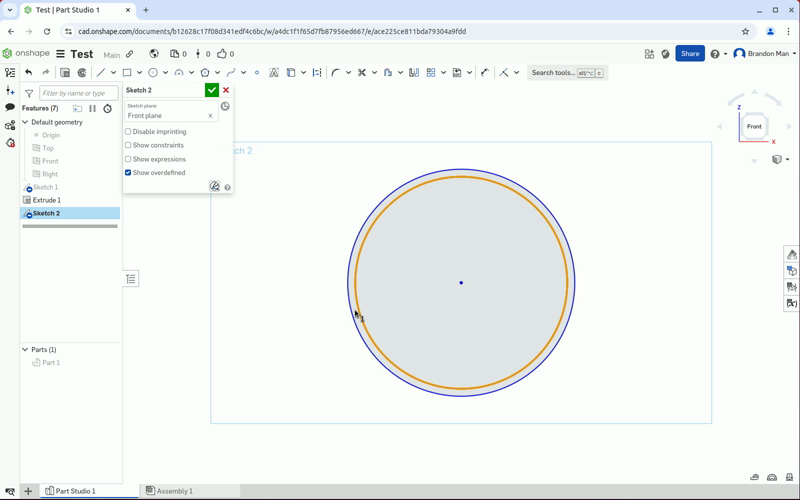
mouse_move(73, 352)
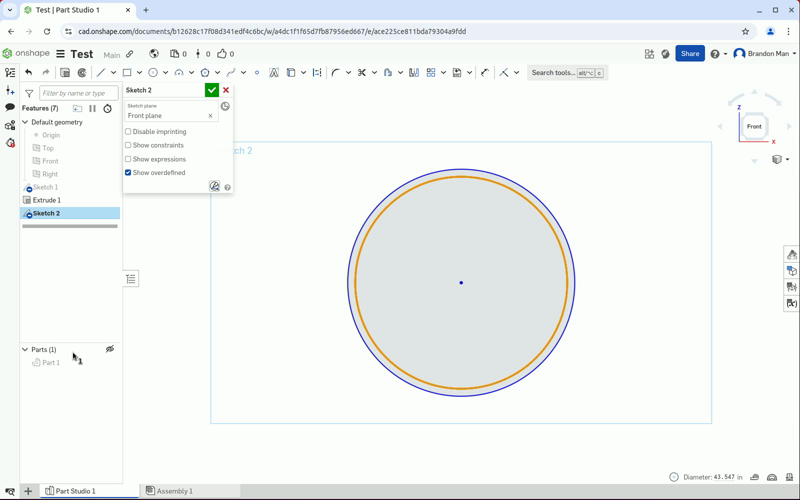
key(shift+y)
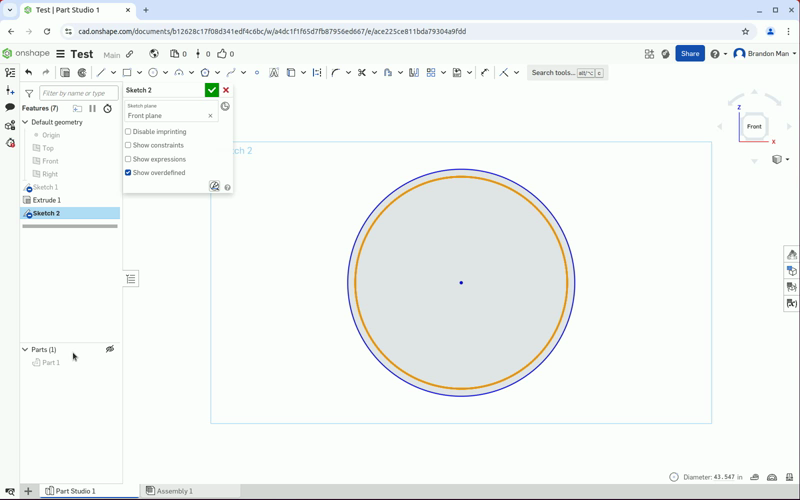
key(shift+e)
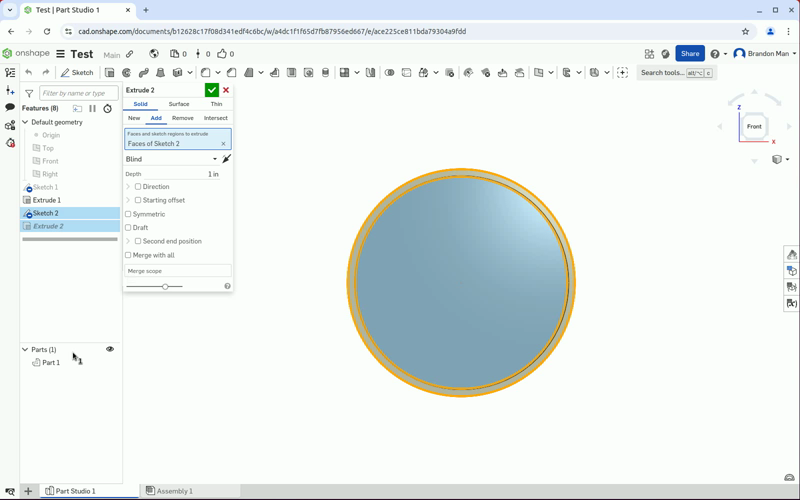
mouse_move(143, 106)
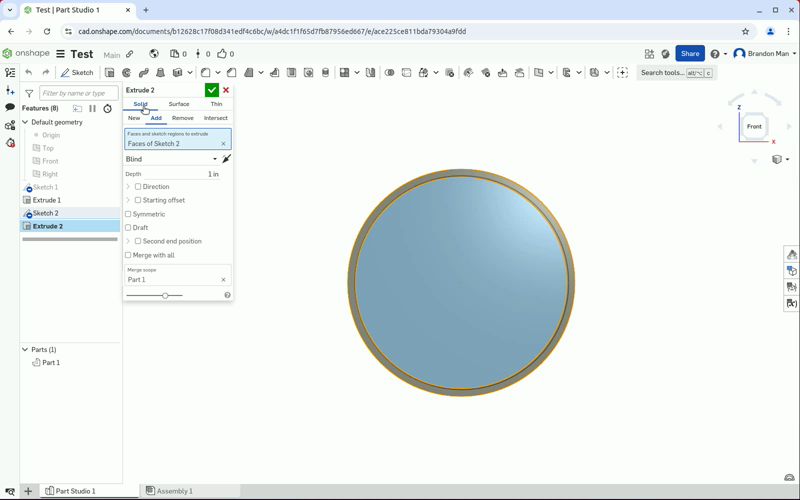
click(143, 106)
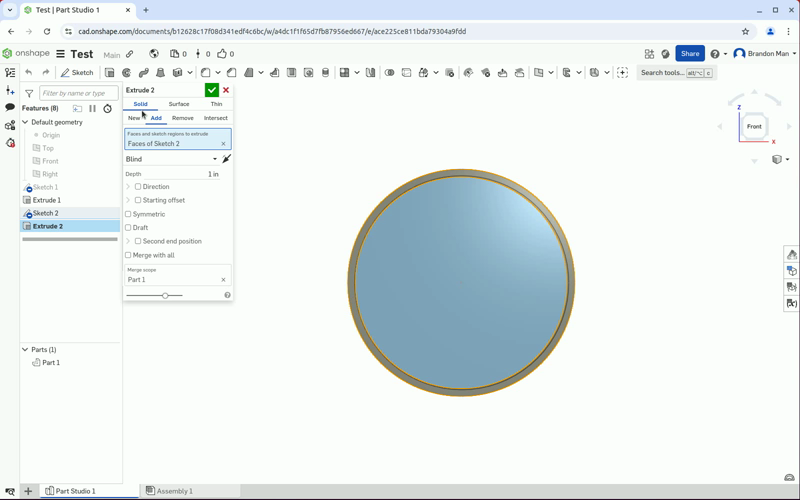
mouse_move(137, 120)
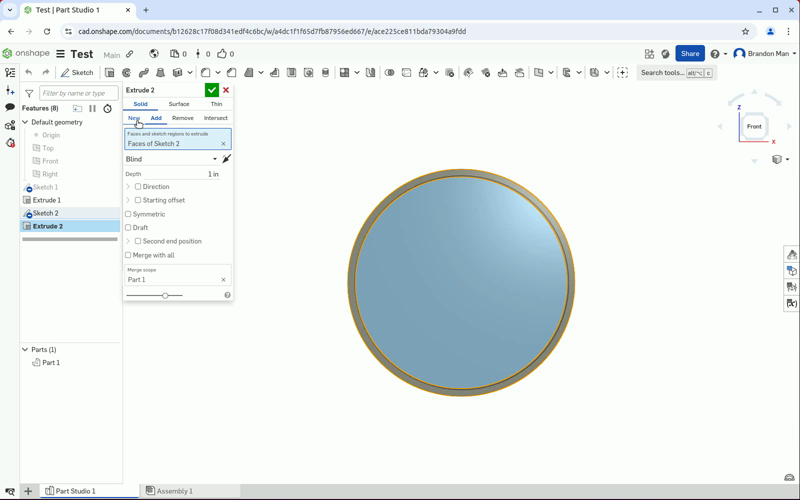
click(137, 120)
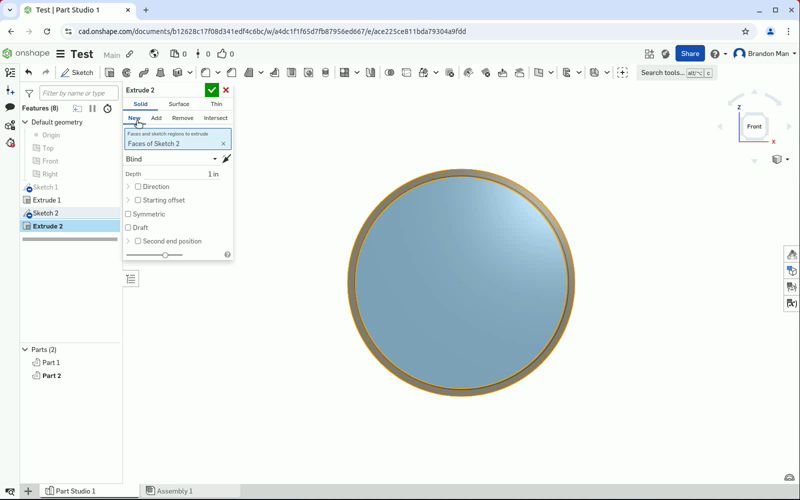
key(tab, 4)
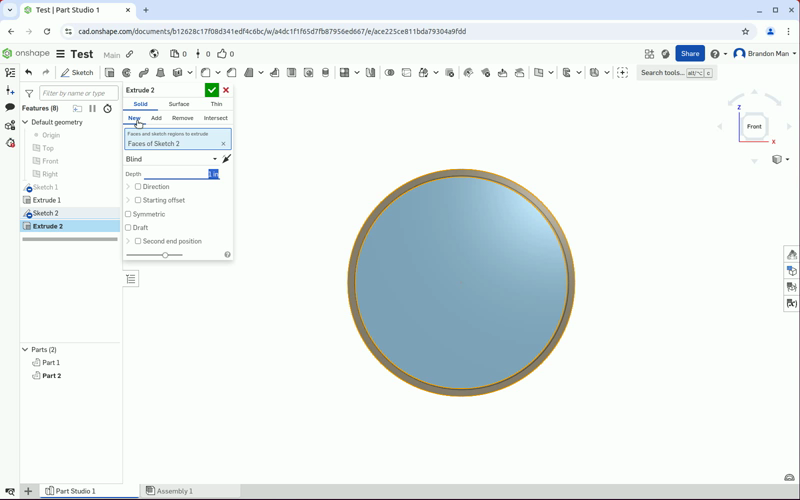
text(12.758)
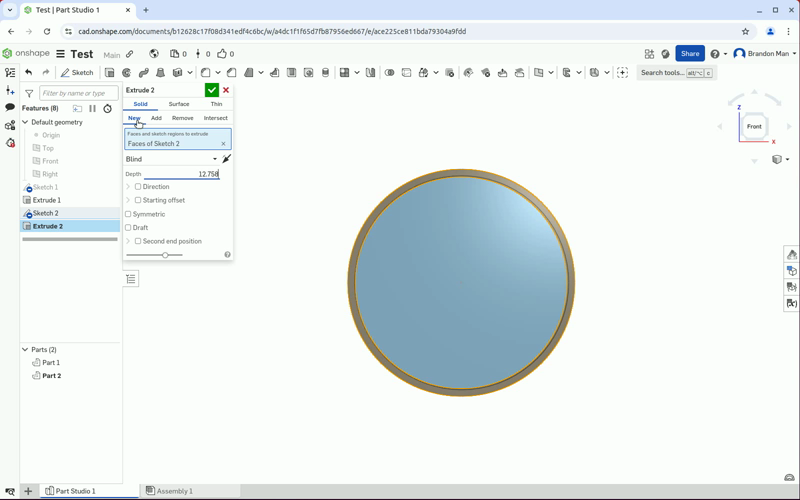
key(enter)
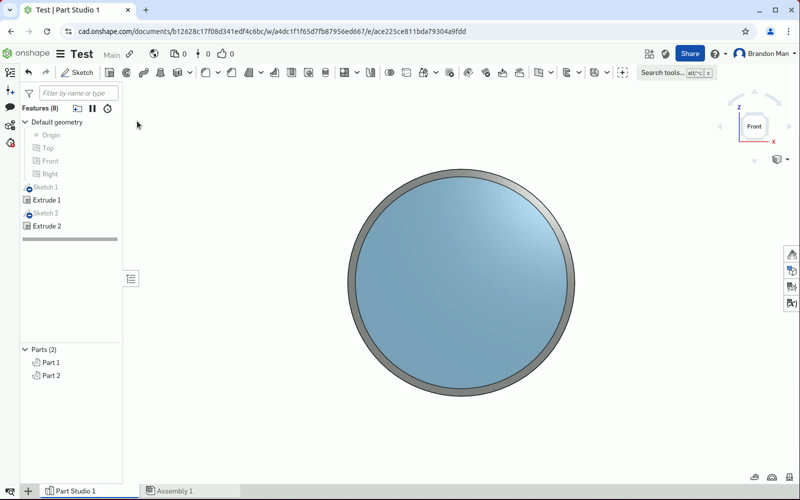
key(shift+h)
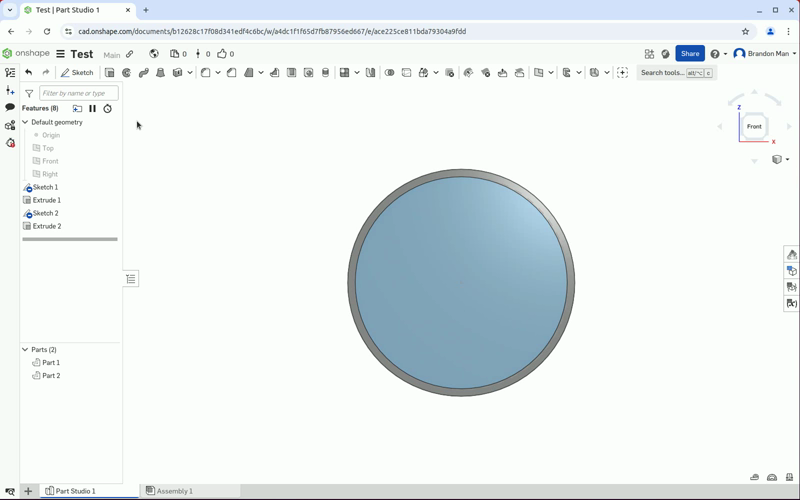
key(shift+h)
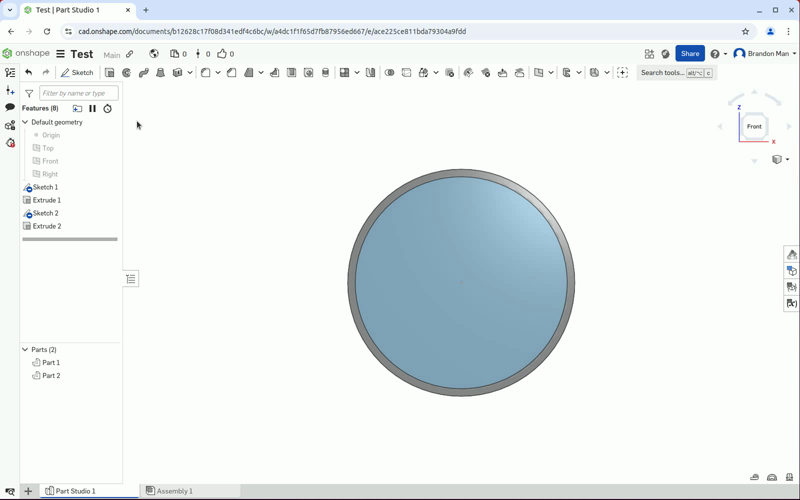
mouse_move(73, 189)
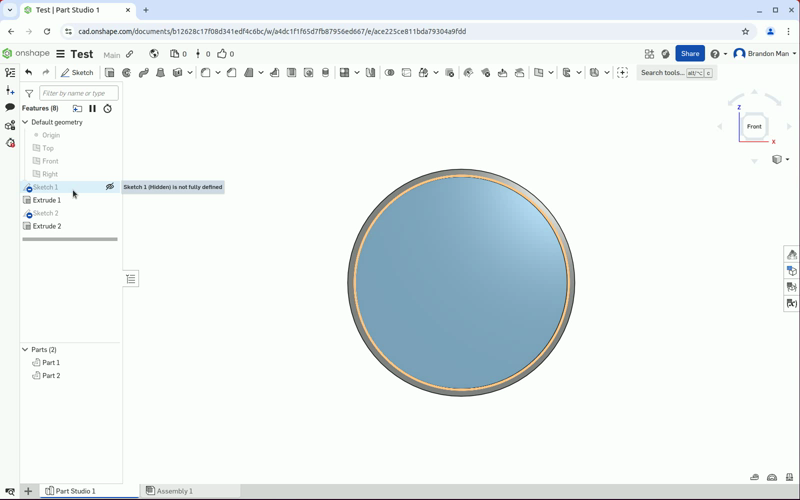
click(73, 189)
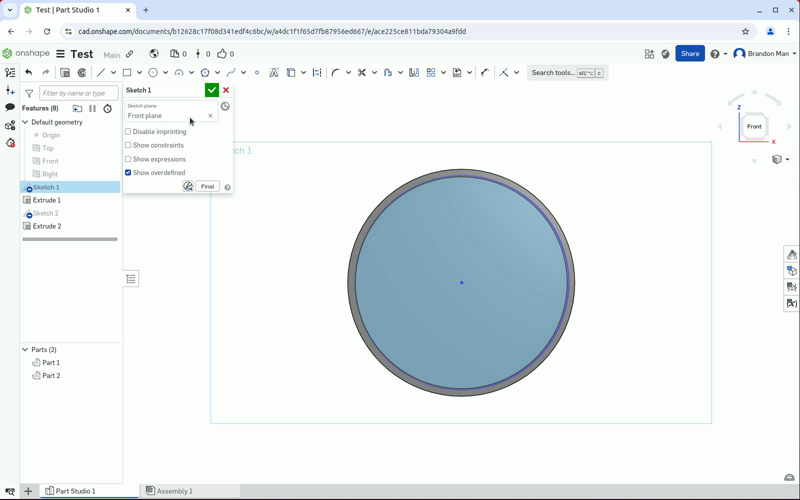
mouse_move(229, 92)
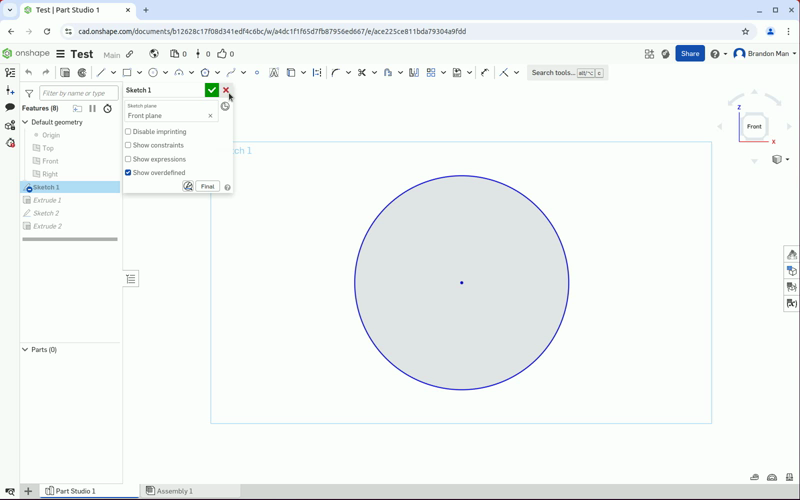
click(229, 92)
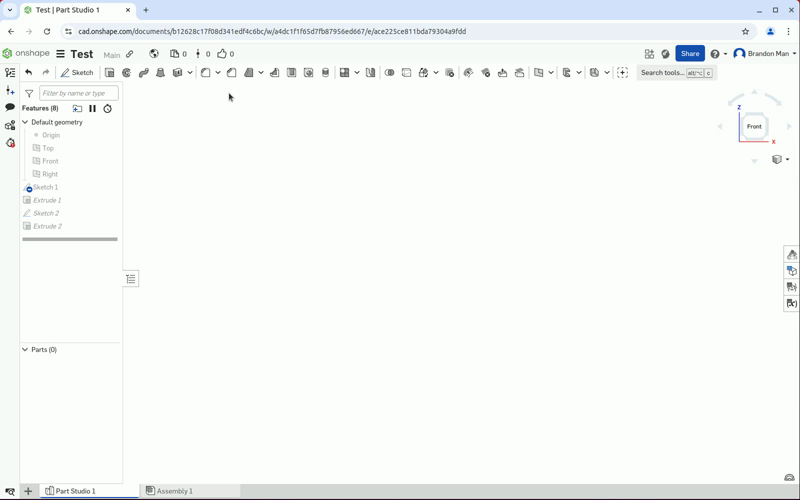
mouse_move(541, 75)
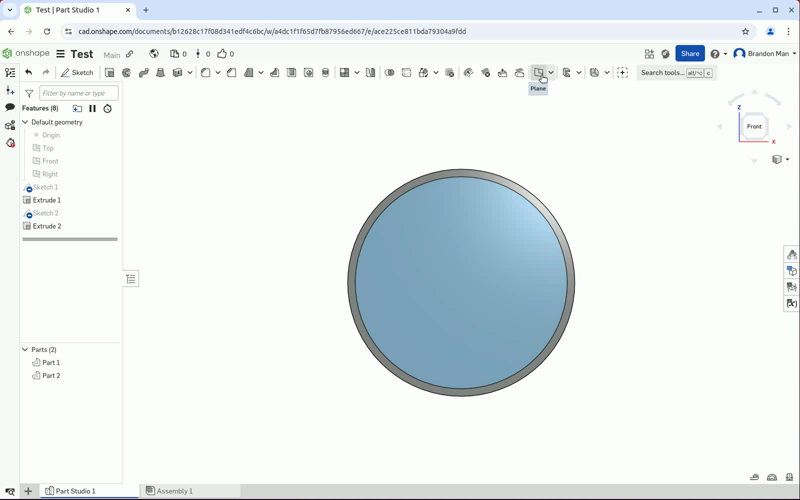
click(541, 75)
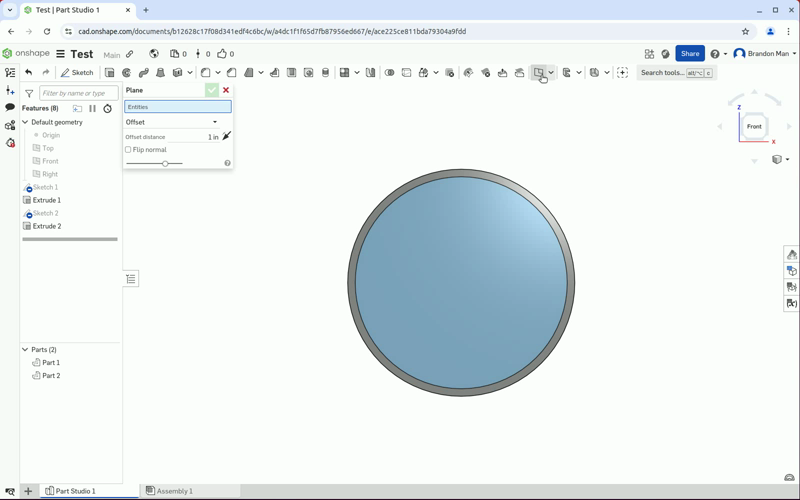
mouse_move(73, 163)
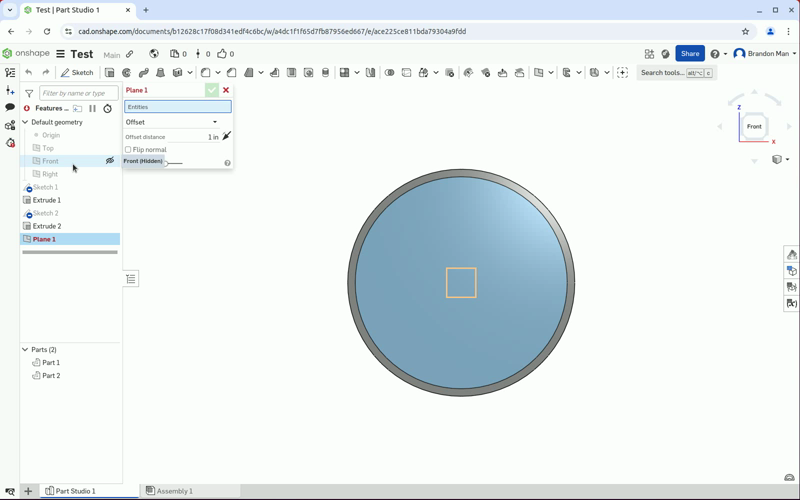
click(73, 163)
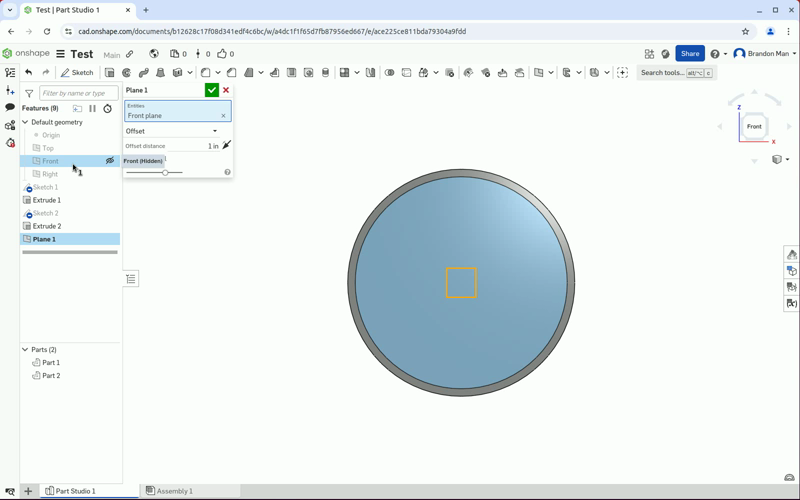
key(tab, 2)
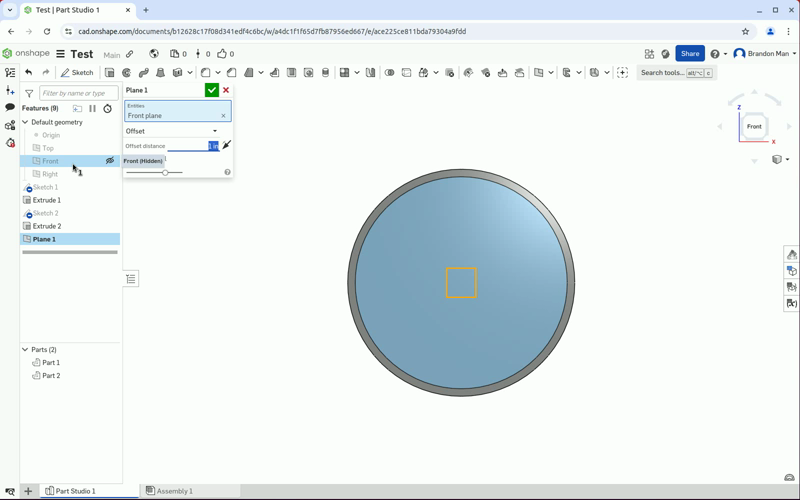
text(2.157)
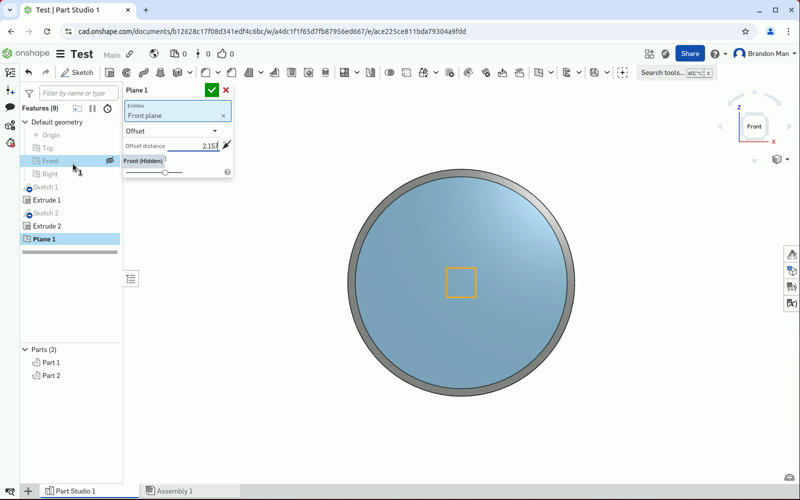
key(enter, 2)
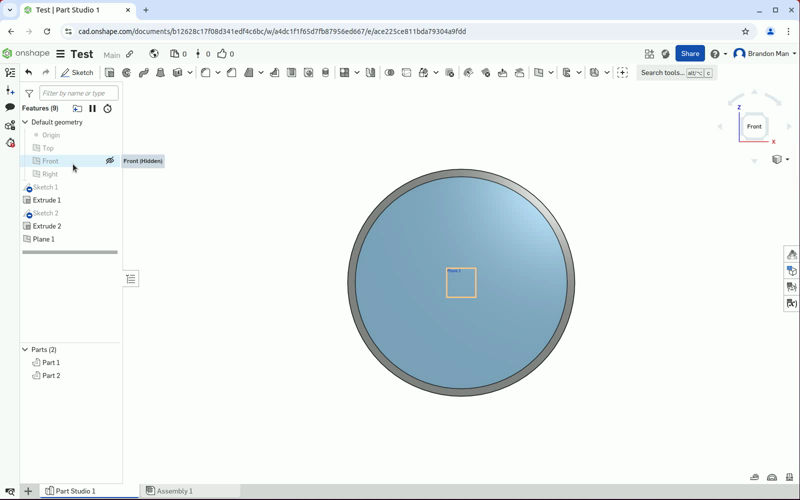
key(shift+s)
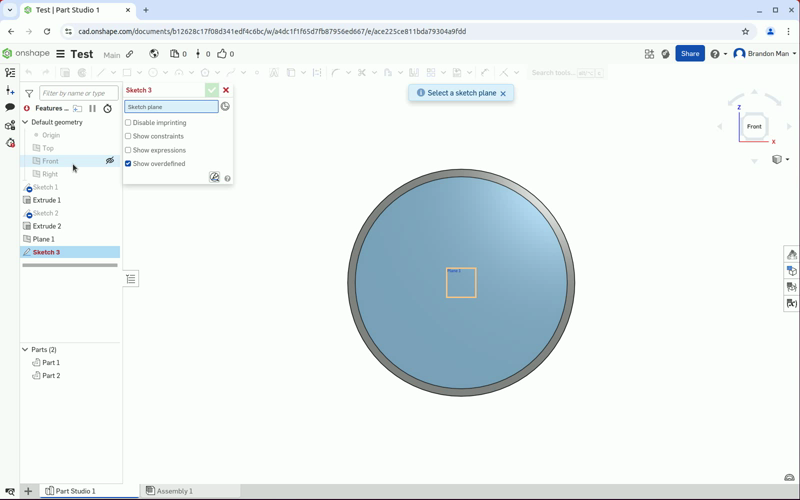
mouse_move(73, 241)
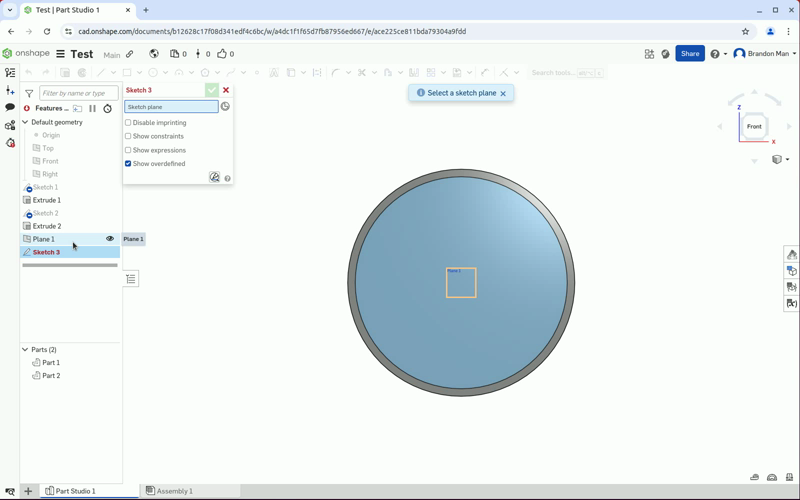
click(73, 241)
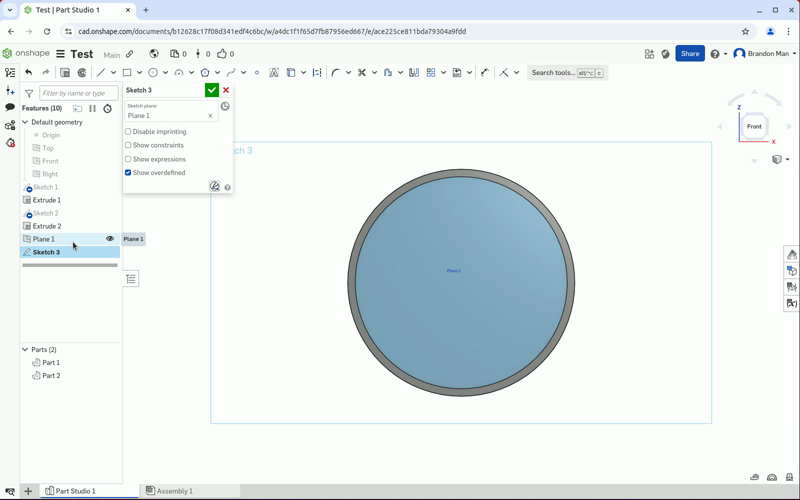
mouse_move(73, 352)
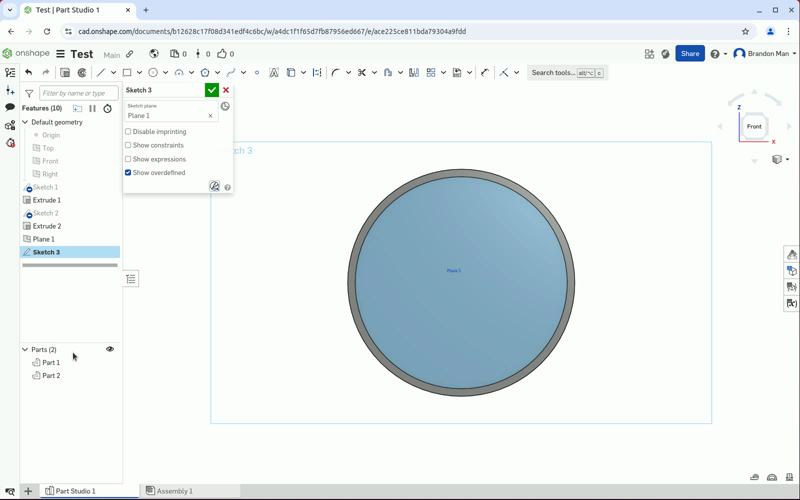
key(y)
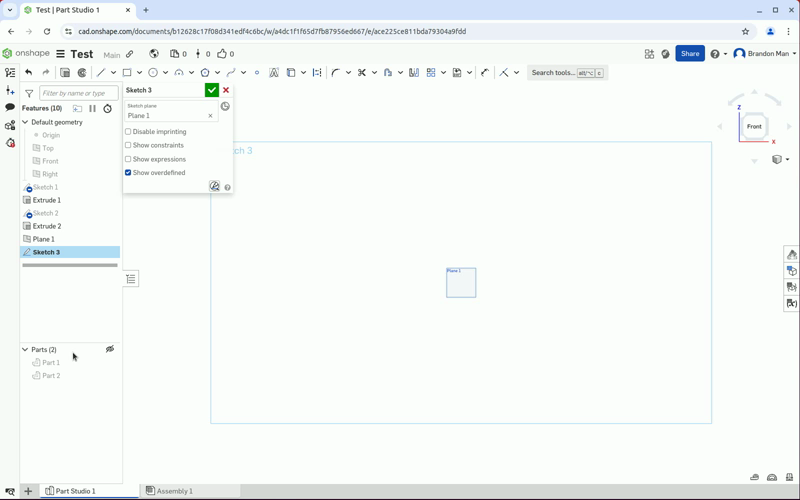
key(l)
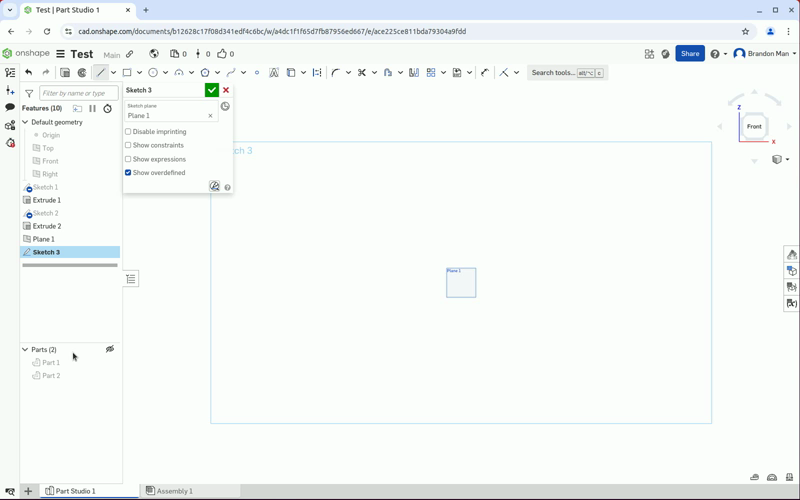
key_down(shift)
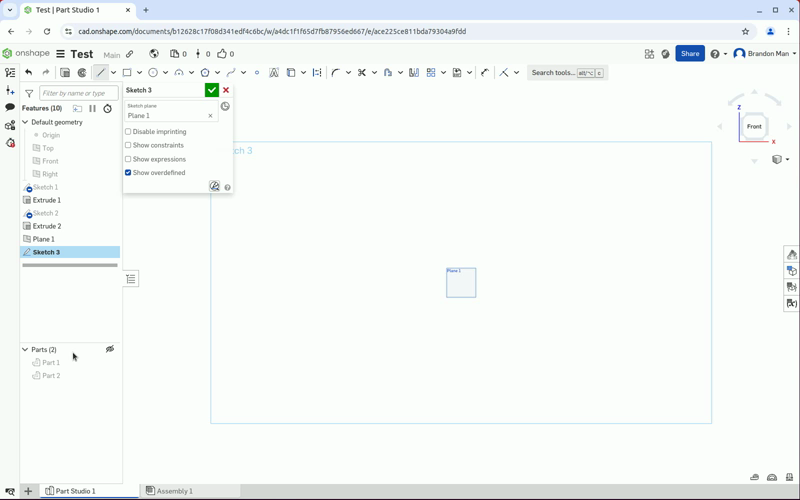
mouse_move(425, 292)
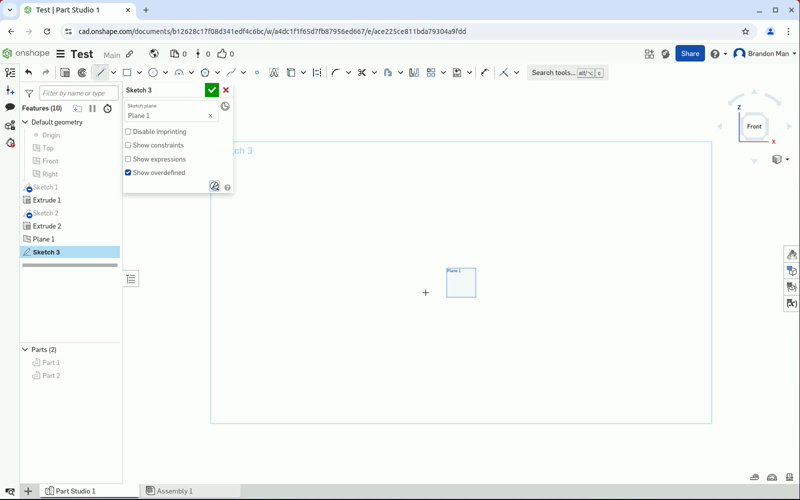
click(425, 292)
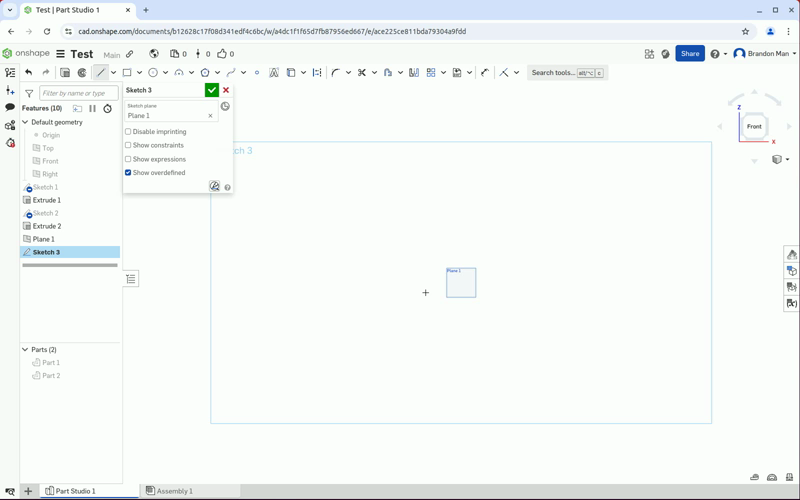
key_up(shift)
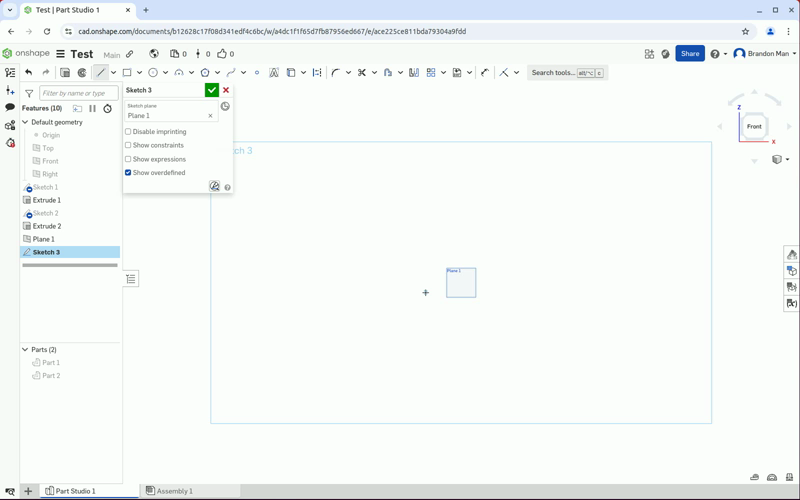
key_down(shift)
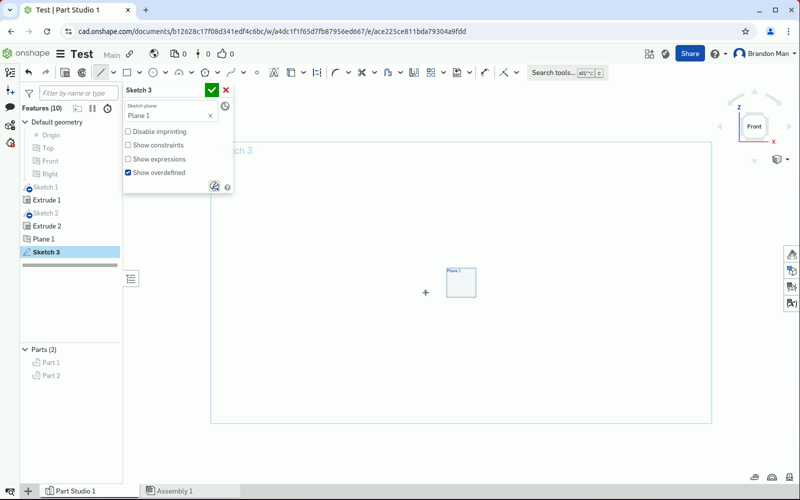
mouse_move(455, 292)
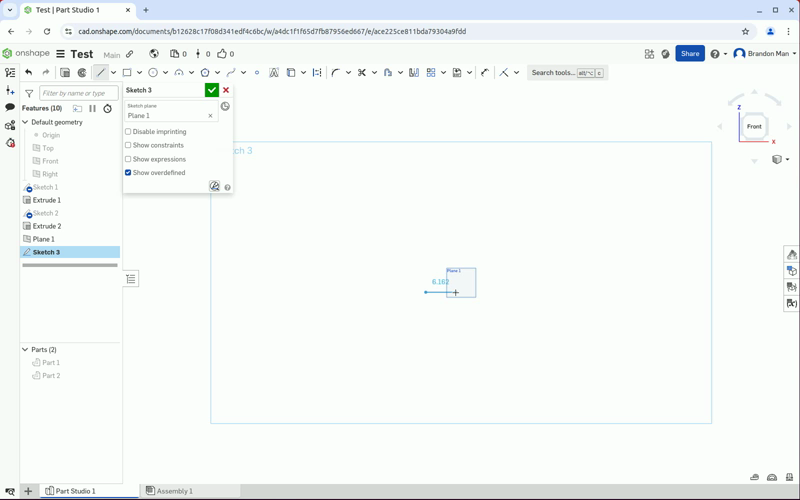
mouse_move(435, 308)
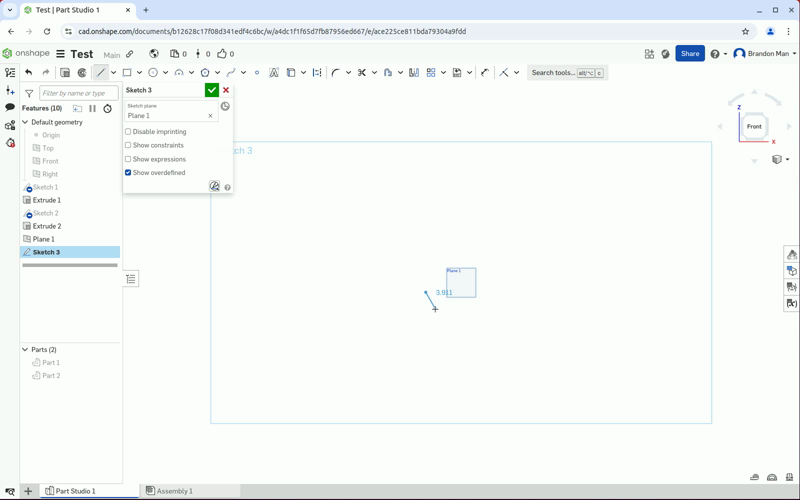
click(435, 308)
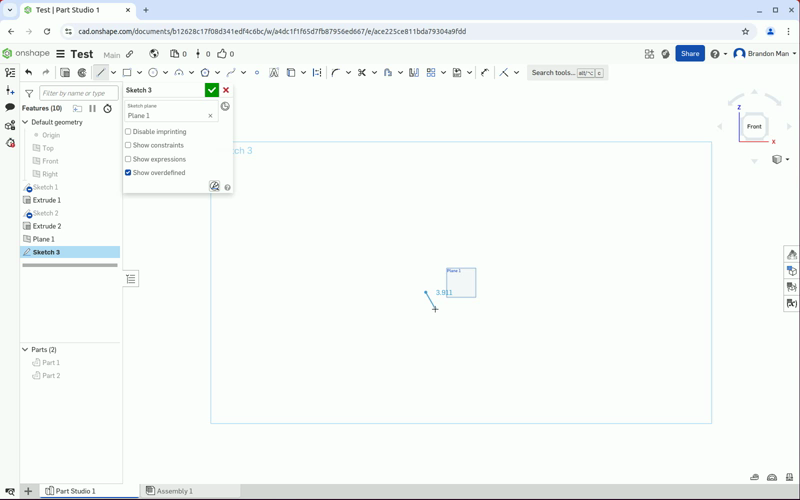
key_up(shift)
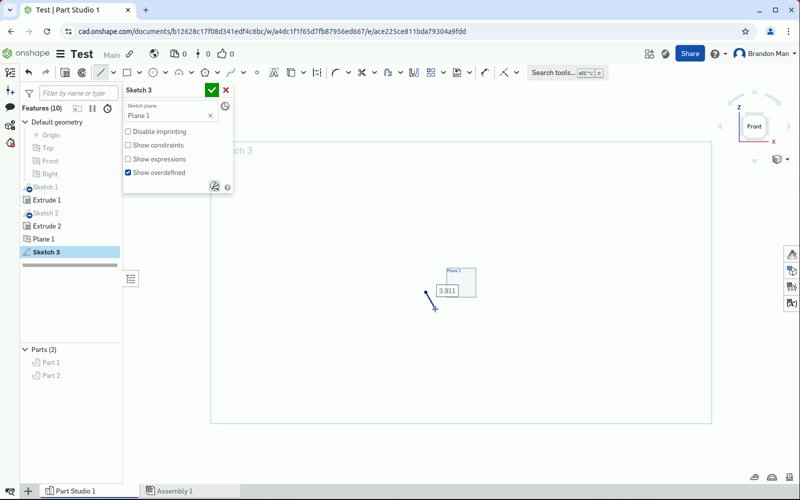
key_down(shift)
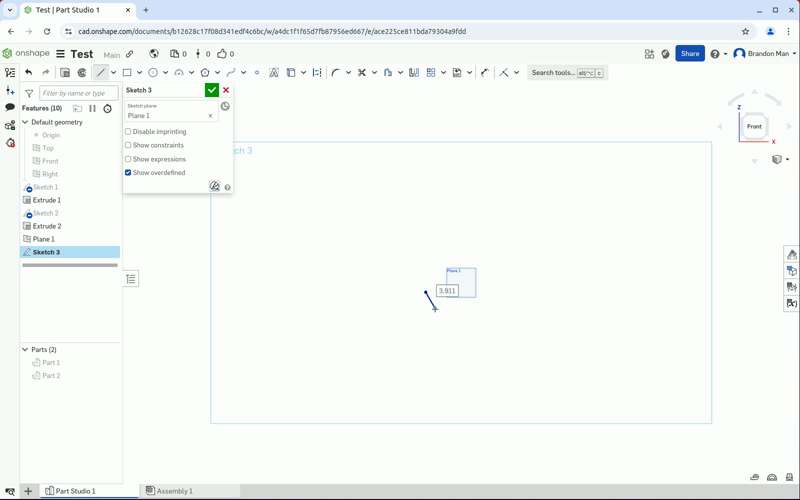
mouse_move(465, 308)
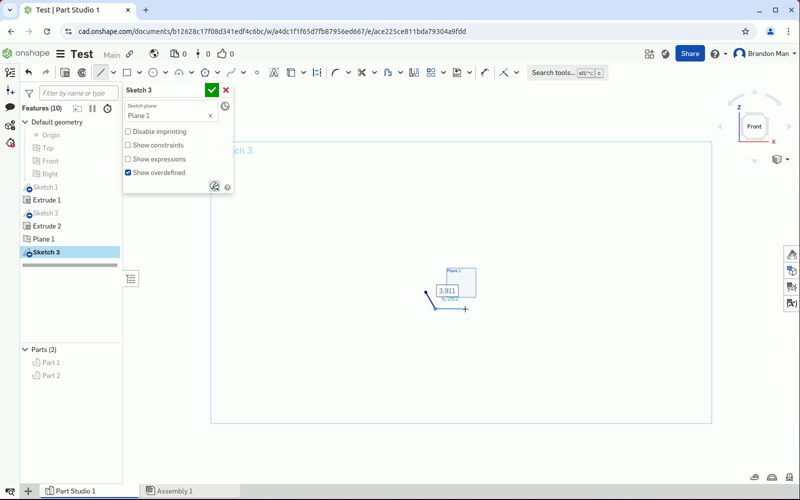
mouse_move(451, 318)
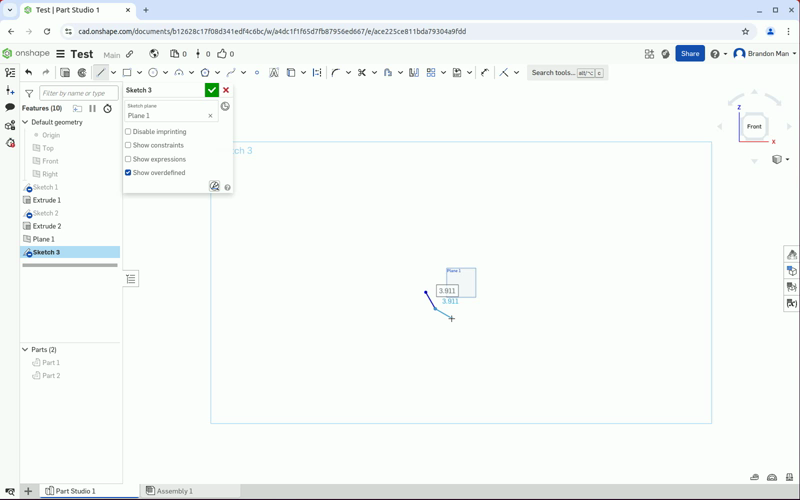
click(451, 318)
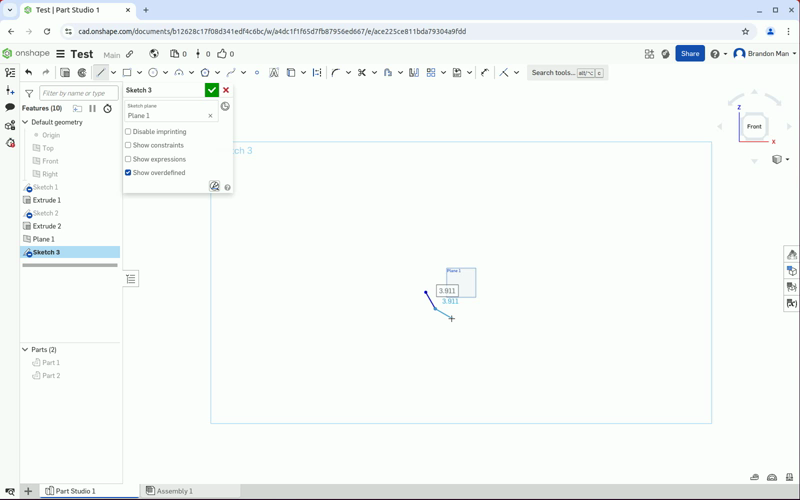
key_up(shift)
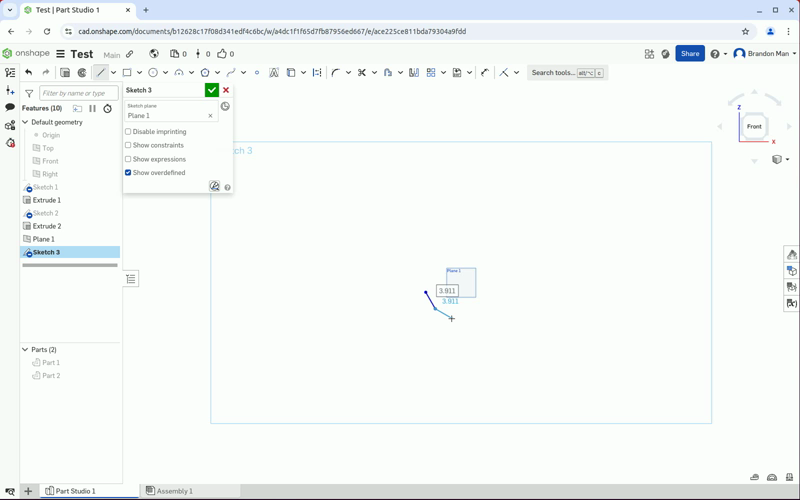
key_down(shift)
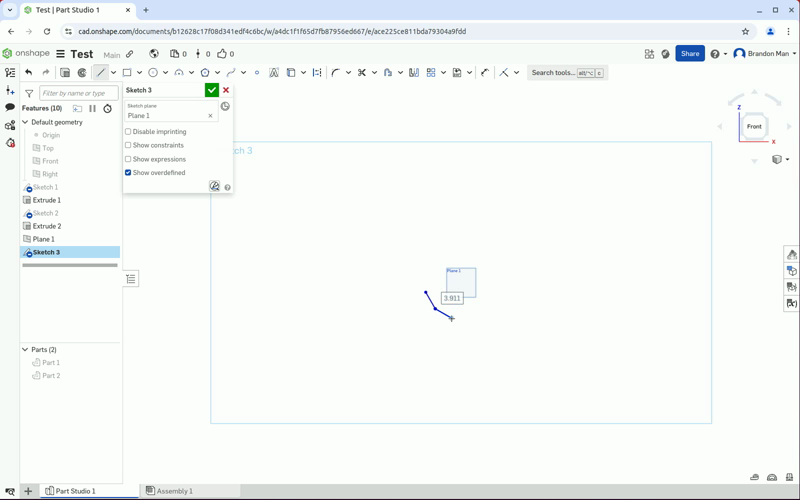
mouse_move(481, 318)
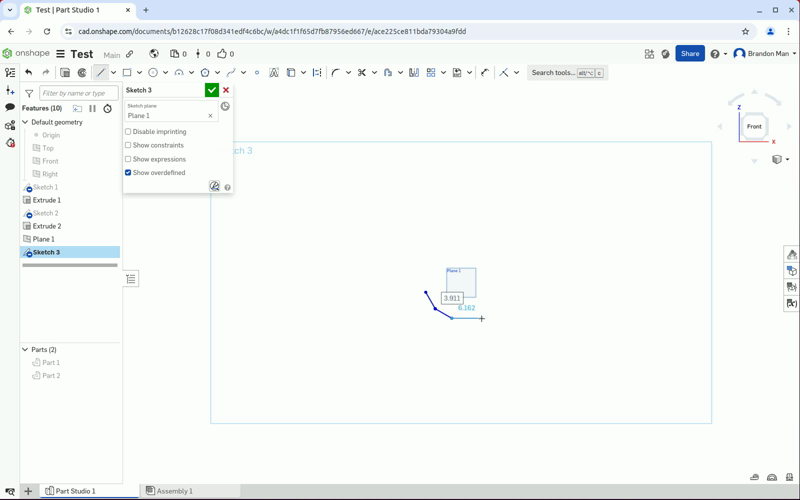
mouse_move(470, 318)
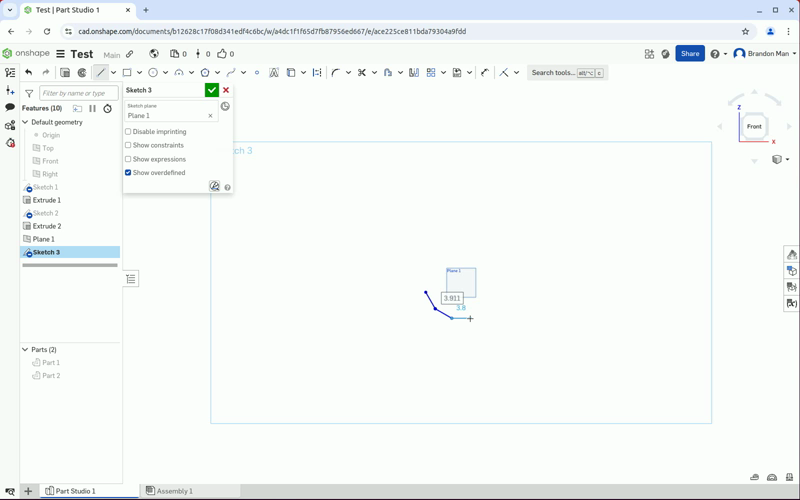
click(470, 318)
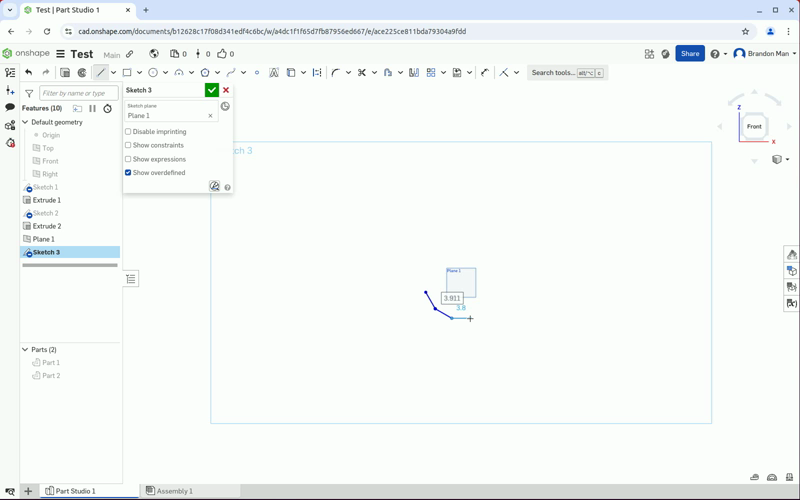
key_up(shift)
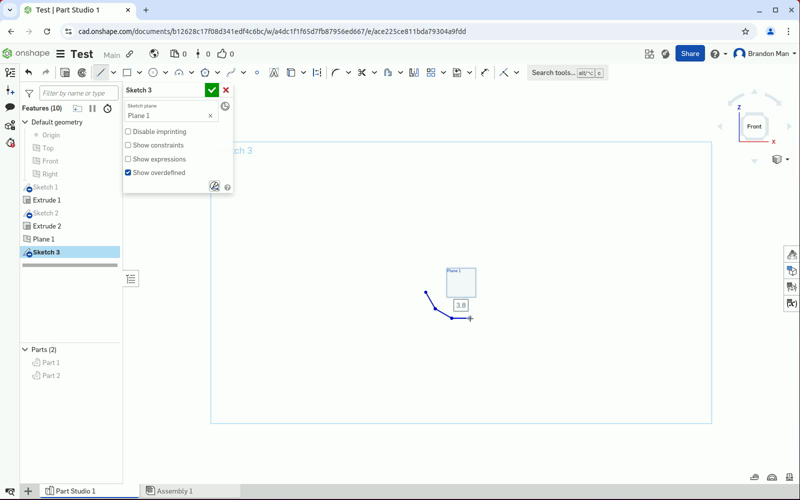
key_down(shift)
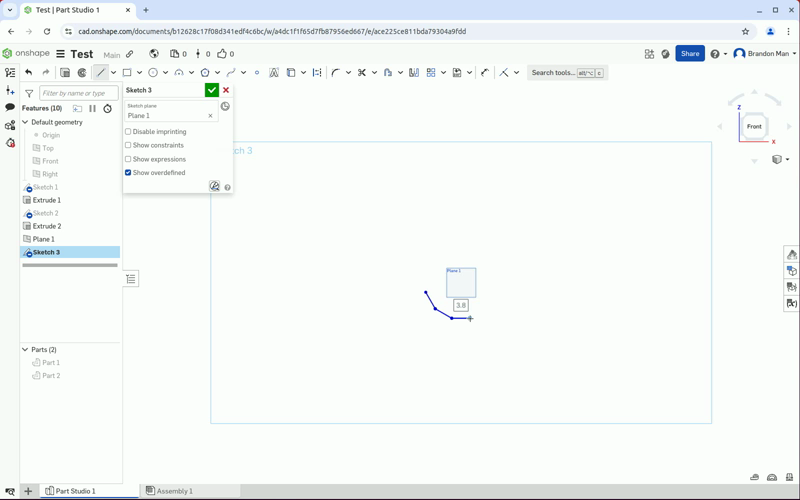
mouse_move(500, 318)
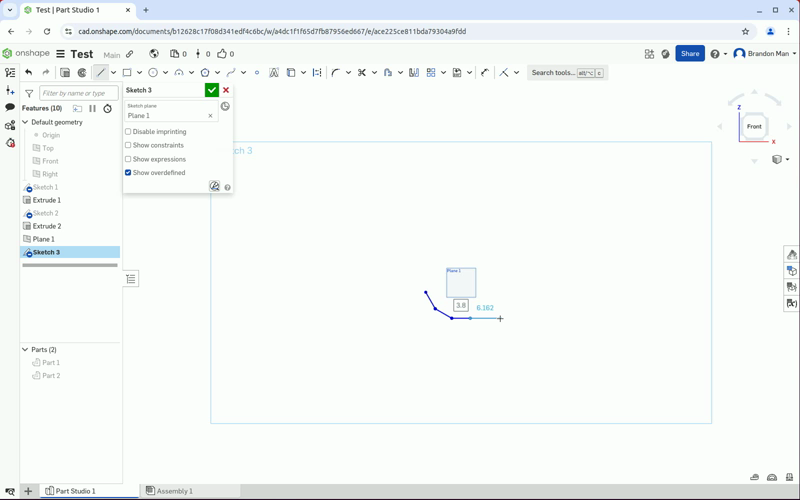
mouse_move(486, 308)
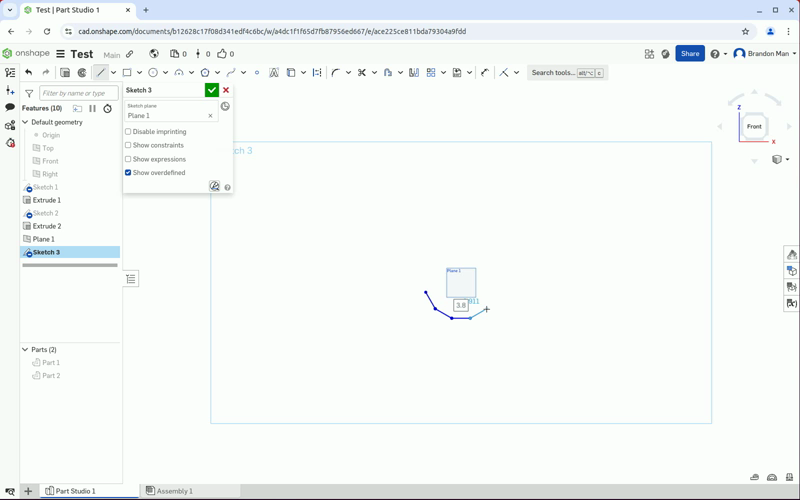
click(486, 308)
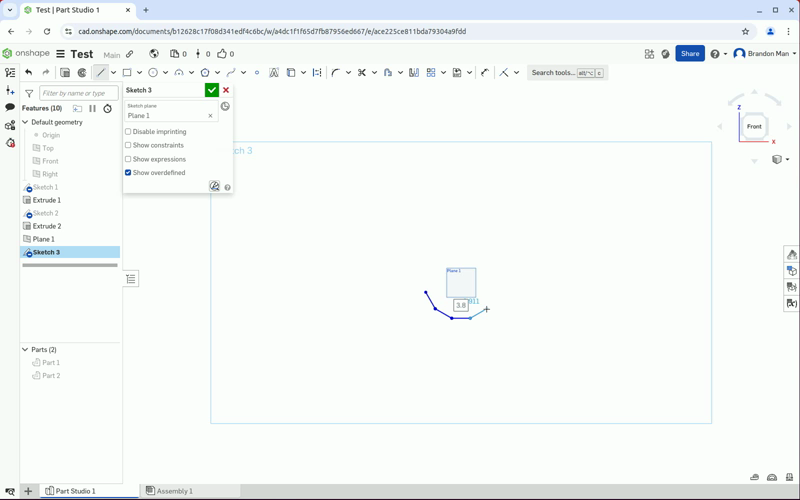
key_up(shift)
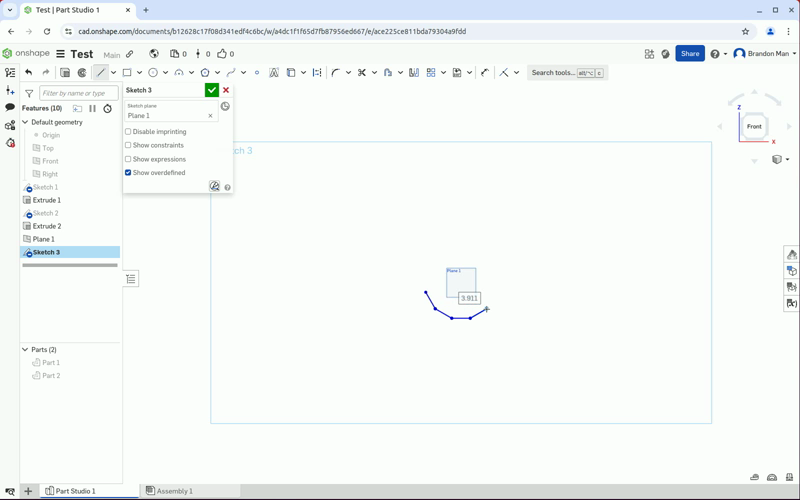
key_down(shift)
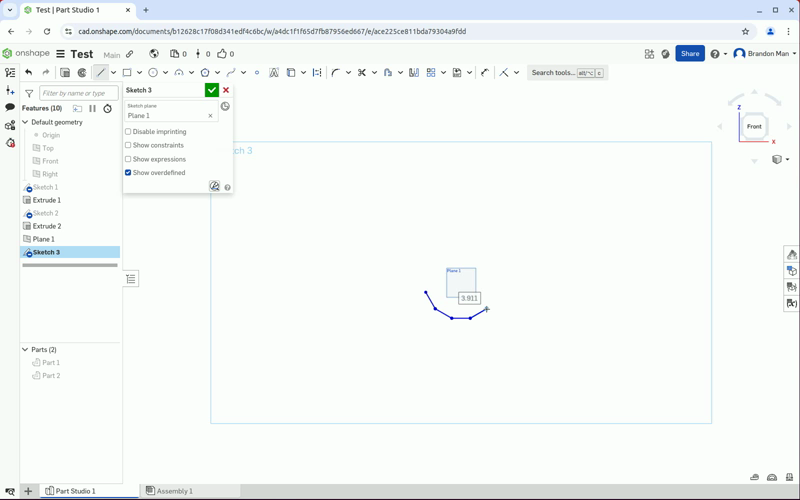
mouse_move(516, 308)
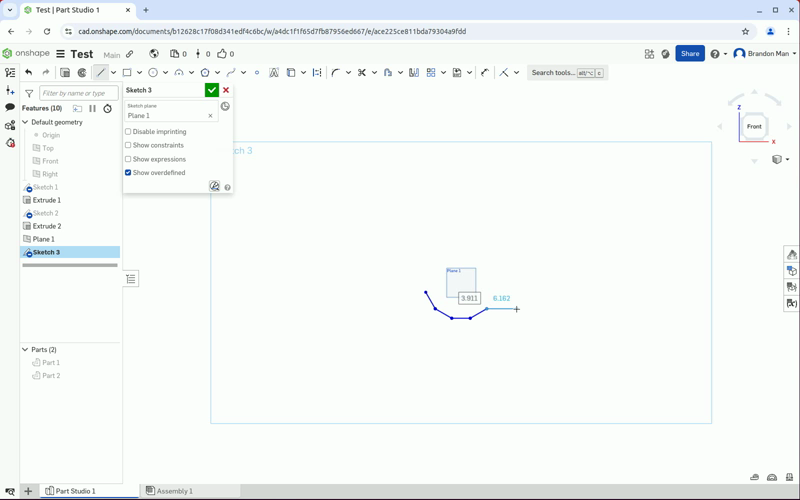
mouse_move(496, 292)
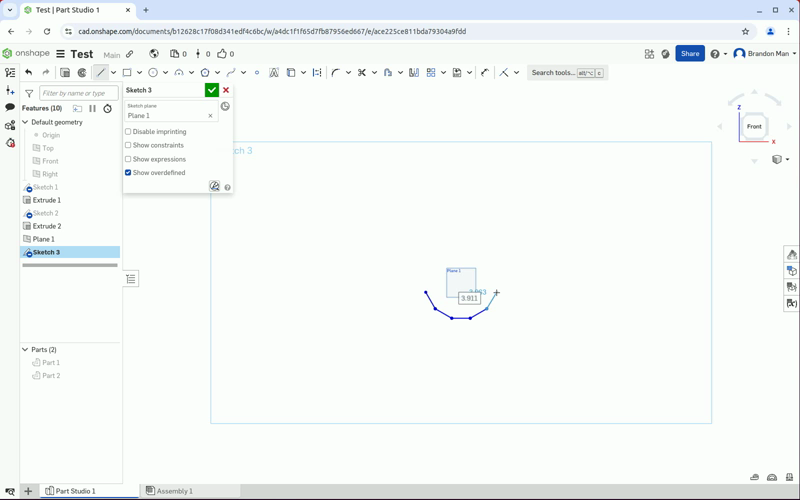
click(496, 292)
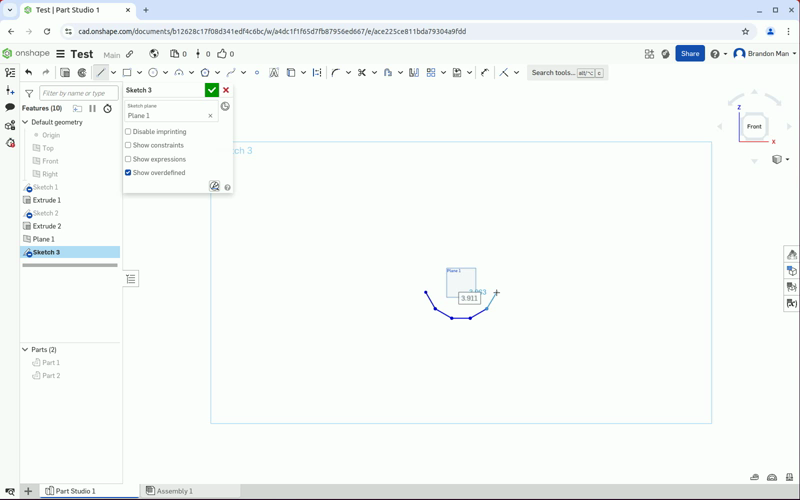
key_up(shift)
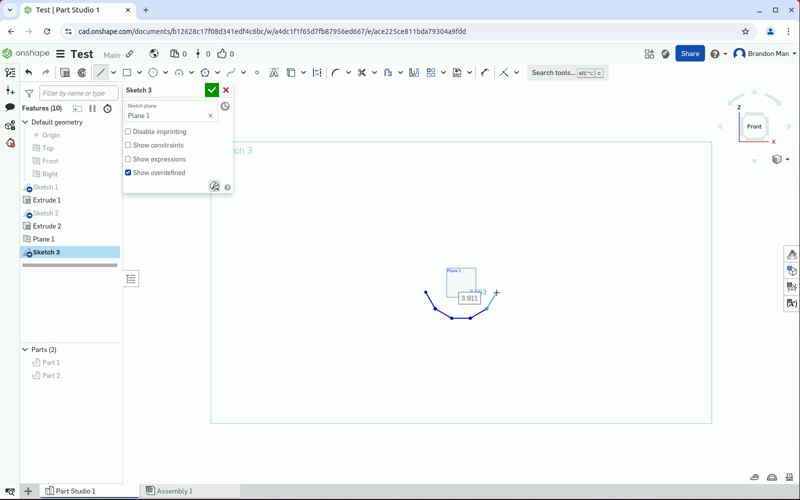
key_down(shift)
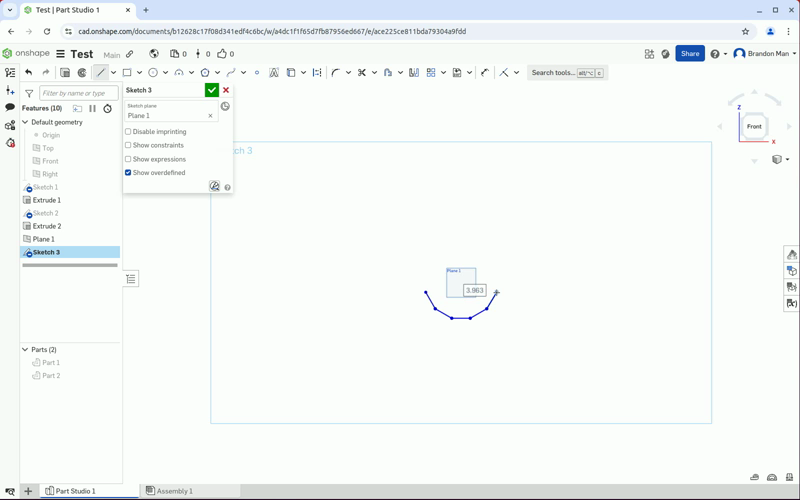
mouse_move(526, 292)
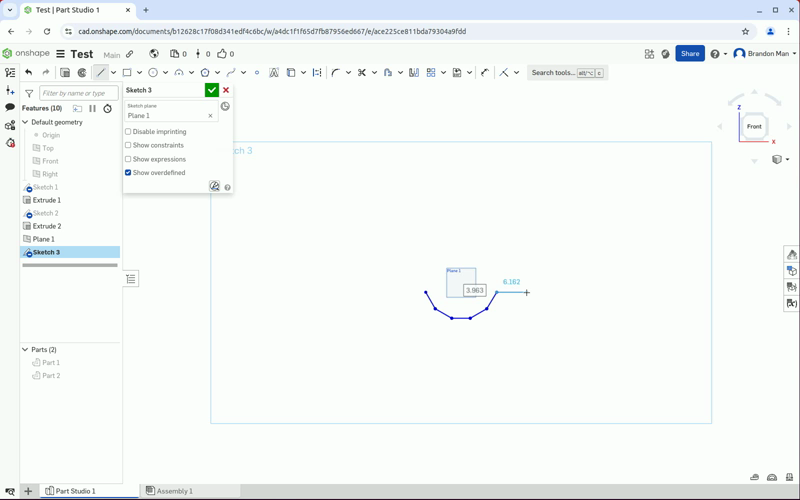
mouse_move(496, 273)
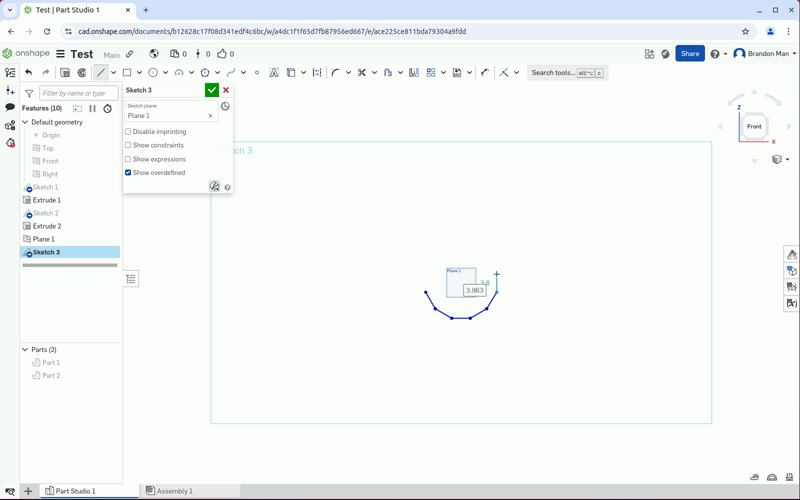
click(496, 273)
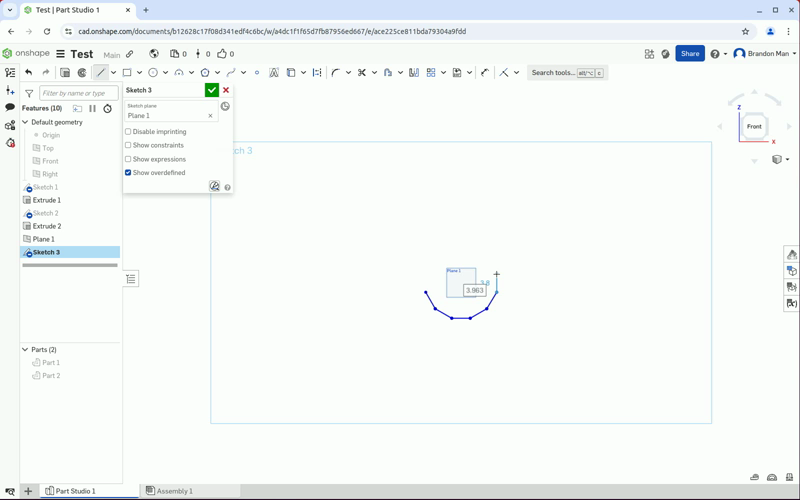
key_up(shift)
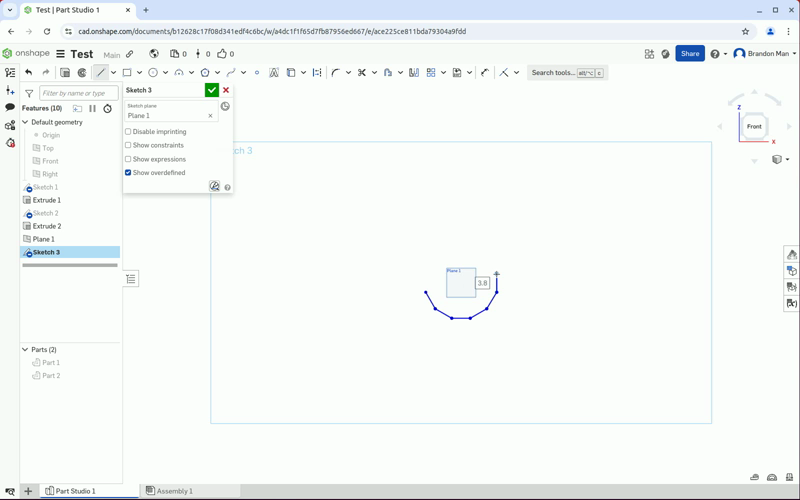
key_down(shift)
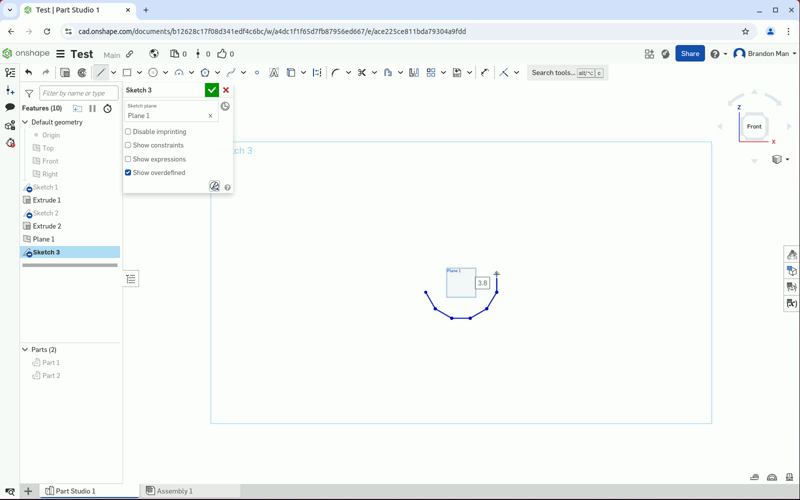
mouse_move(526, 273)
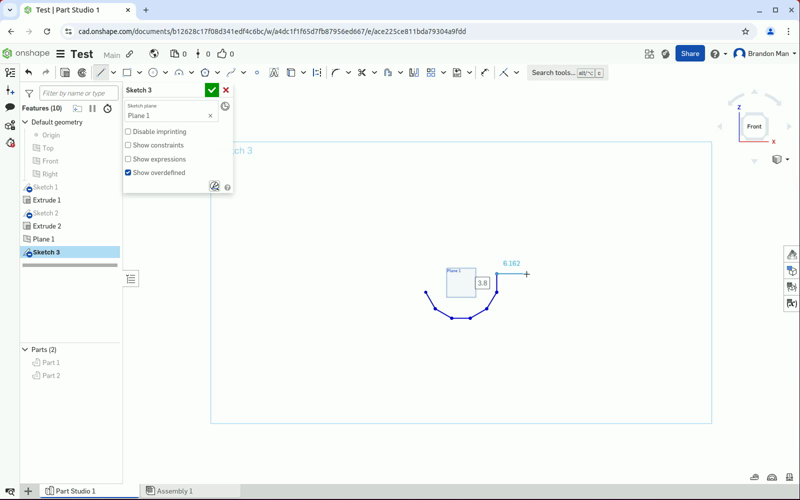
mouse_move(486, 257)
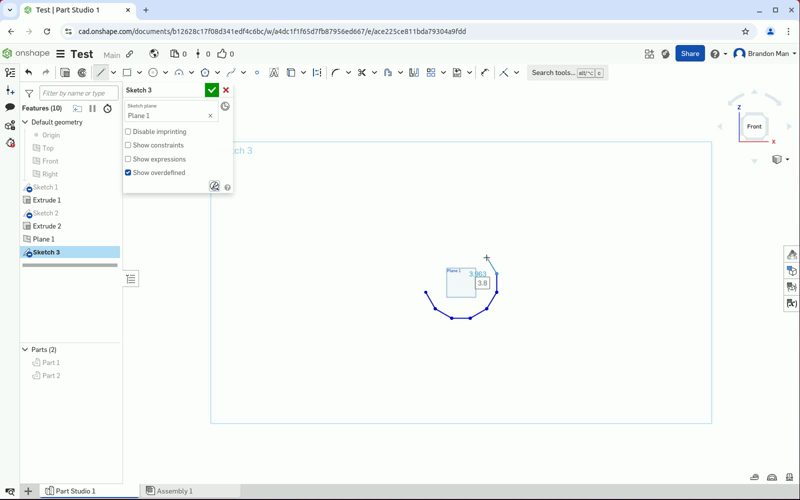
click(486, 257)
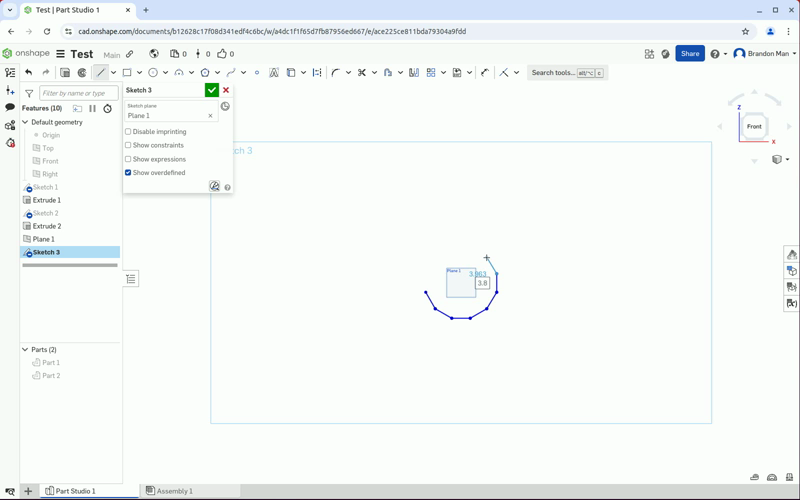
key_up(shift)
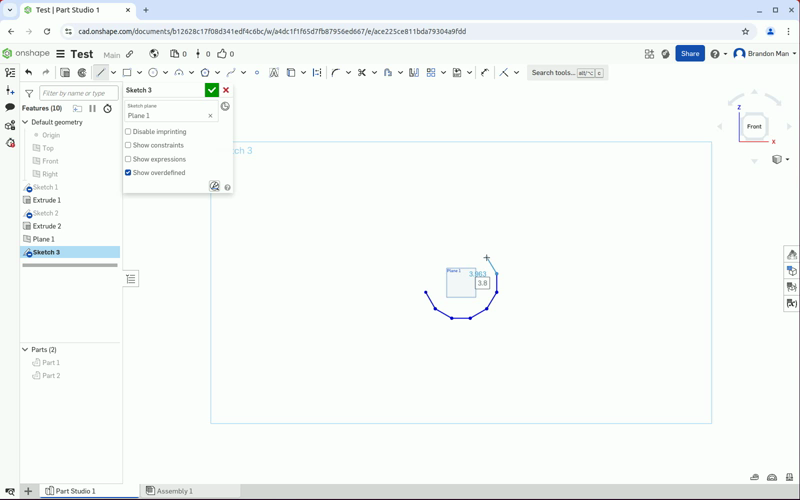
key_down(shift)
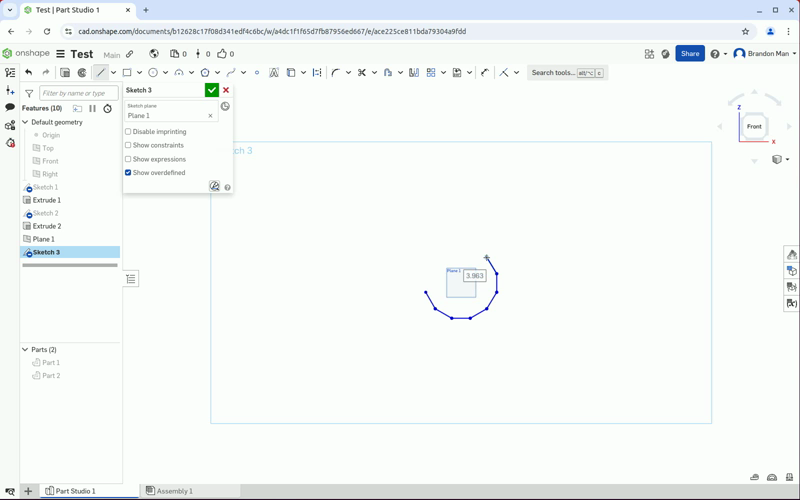
mouse_move(516, 257)
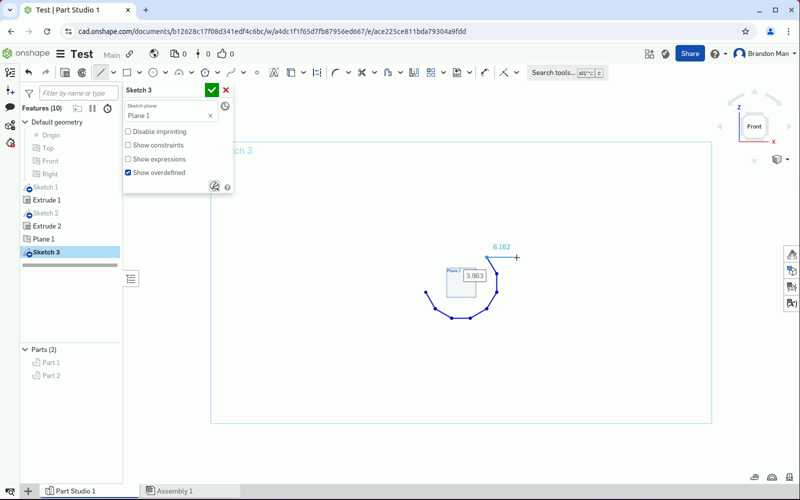
mouse_move(470, 247)
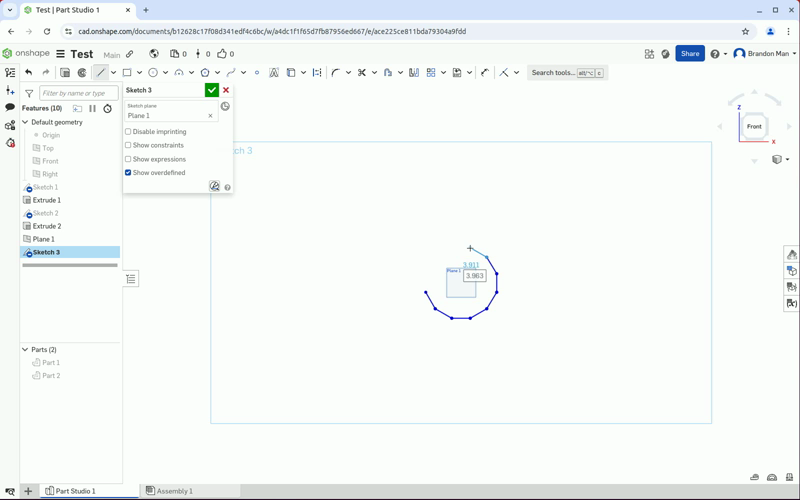
click(470, 247)
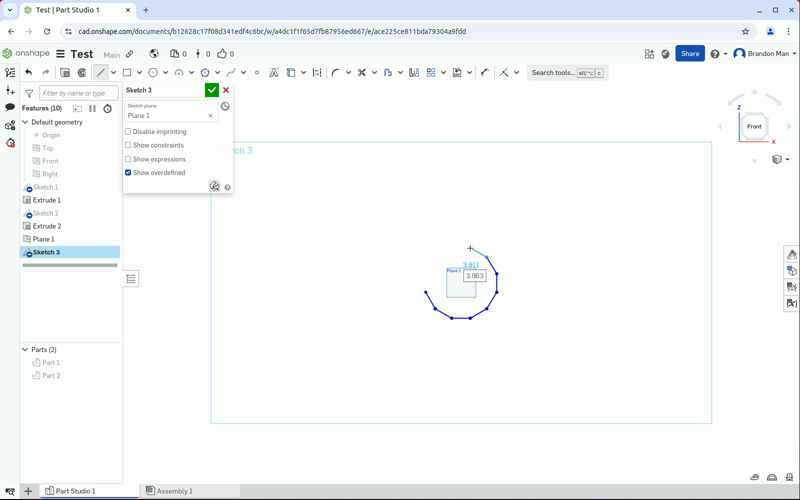
key_up(shift)
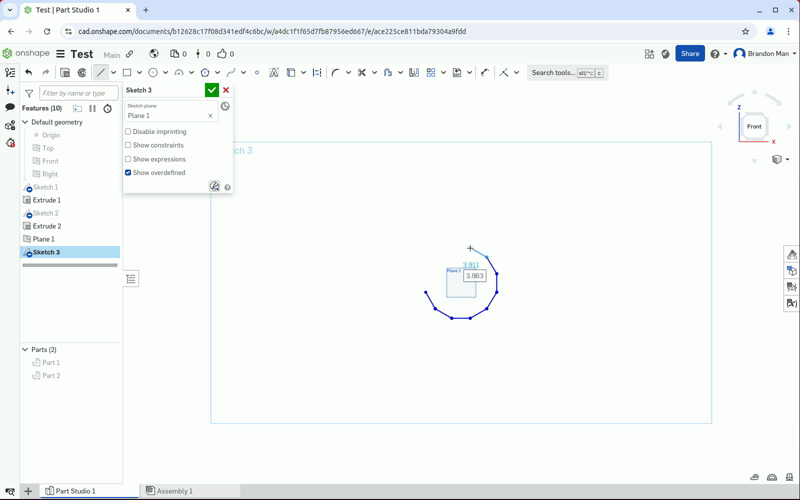
key_down(shift)
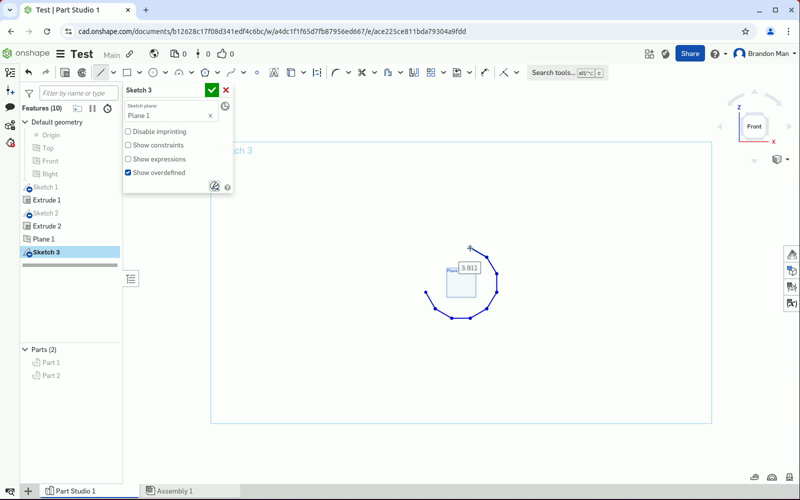
mouse_move(500, 247)
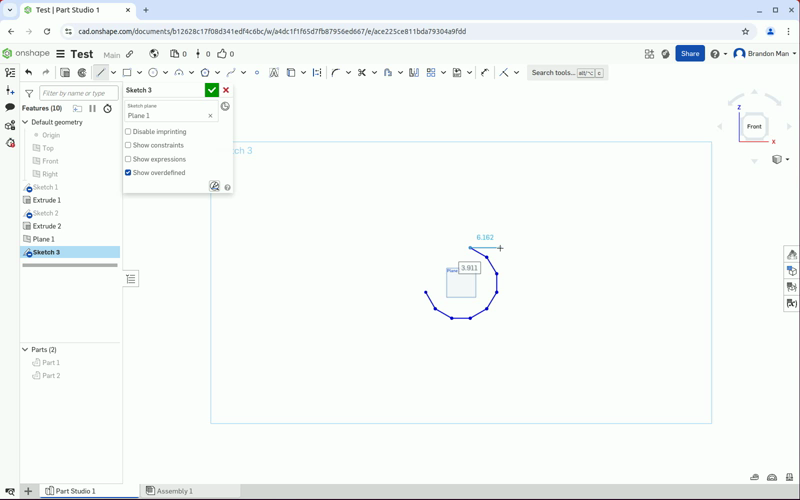
mouse_move(451, 247)
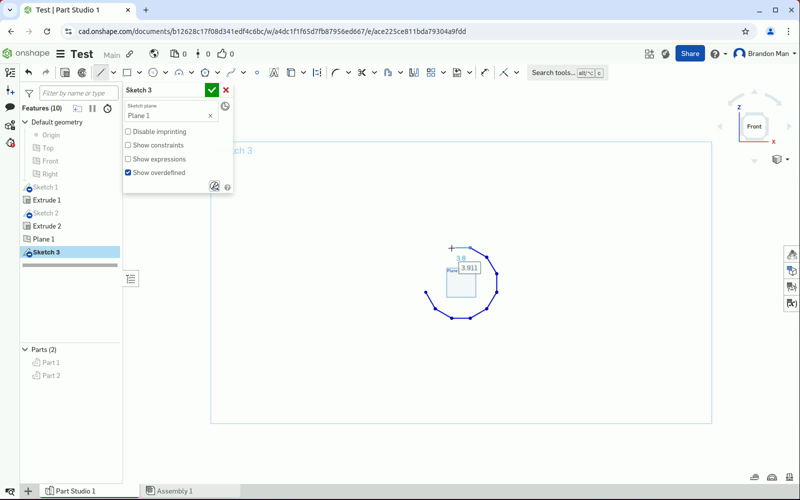
click(451, 247)
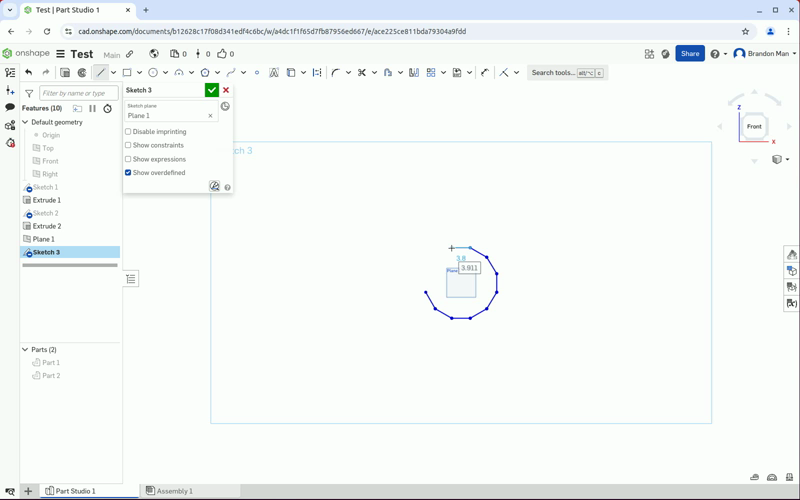
key_up(shift)
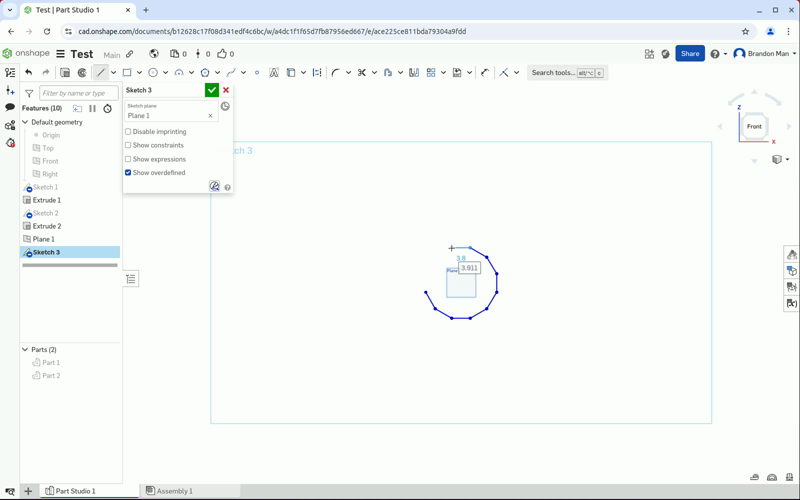
key_down(shift)
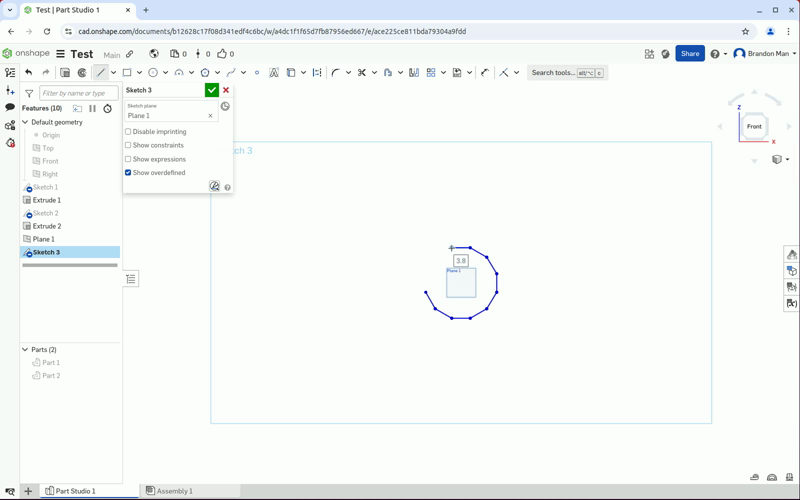
mouse_move(481, 247)
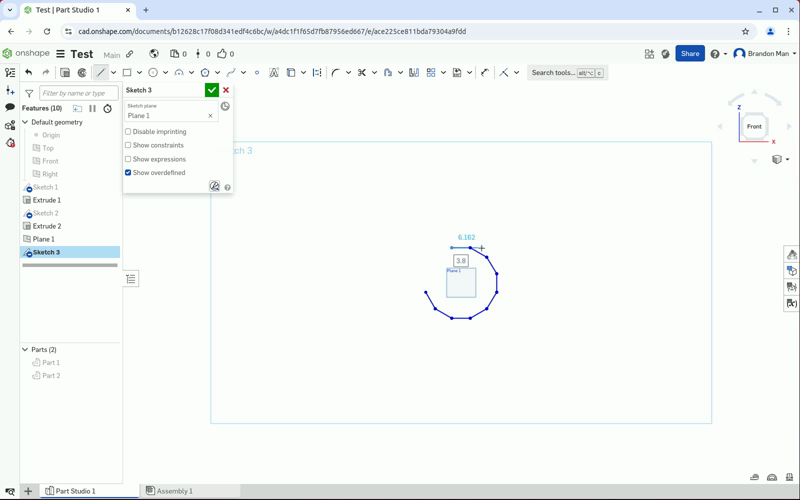
mouse_move(435, 257)
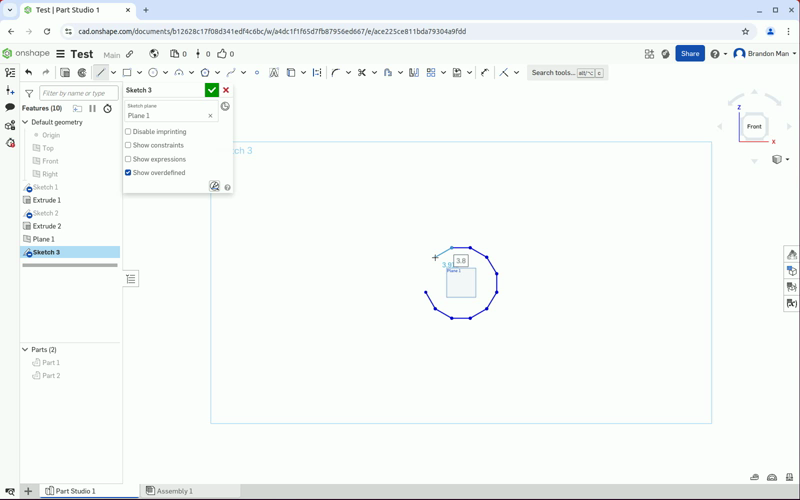
click(435, 257)
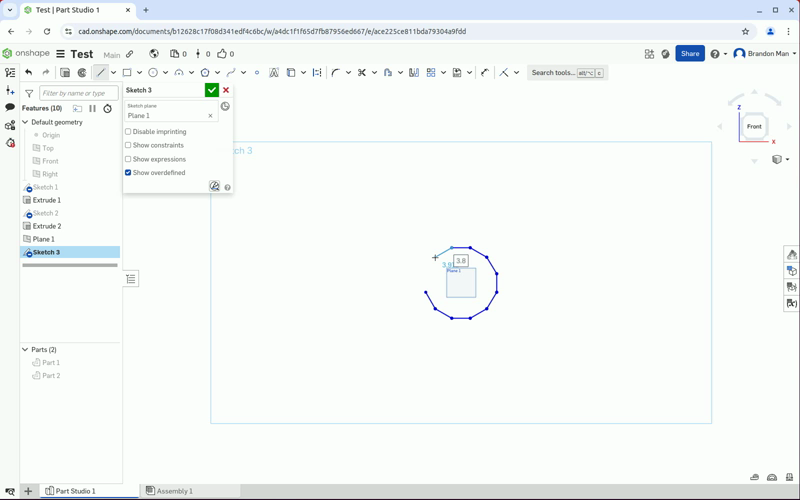
key_up(shift)
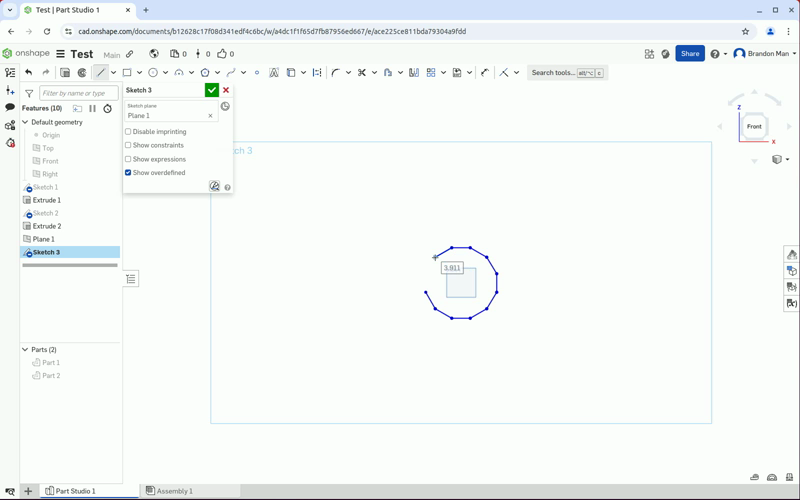
key_down(shift)
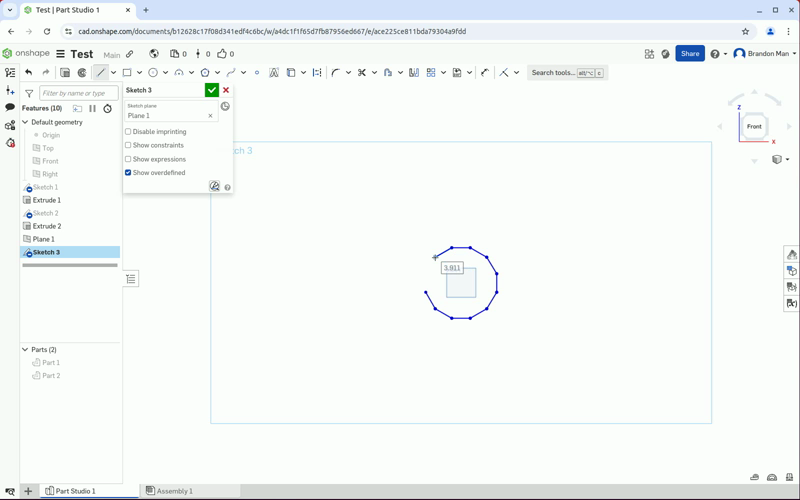
mouse_move(465, 257)
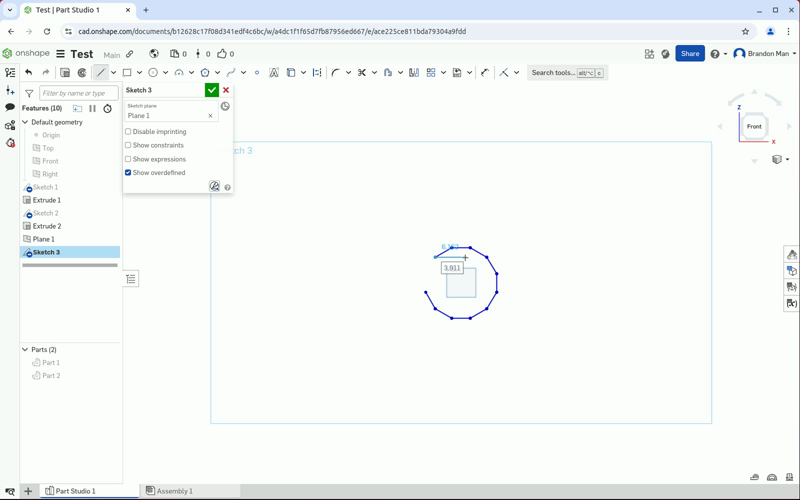
mouse_move(425, 273)
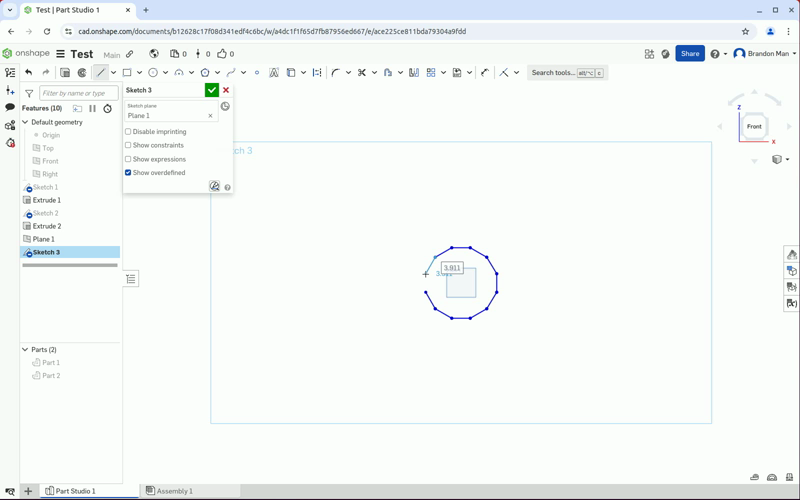
click(425, 273)
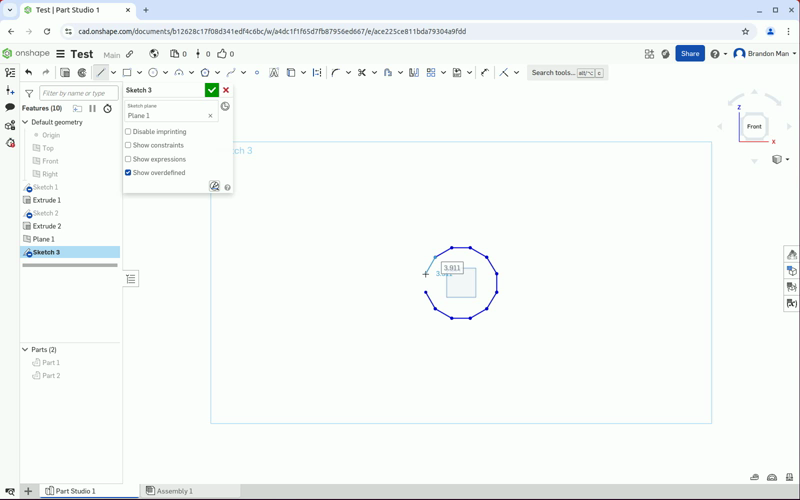
key_up(shift)
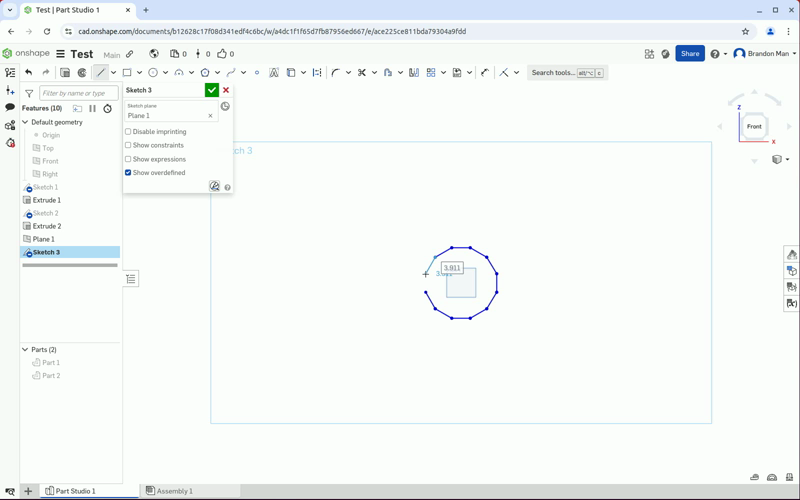
mouse_move(455, 273)
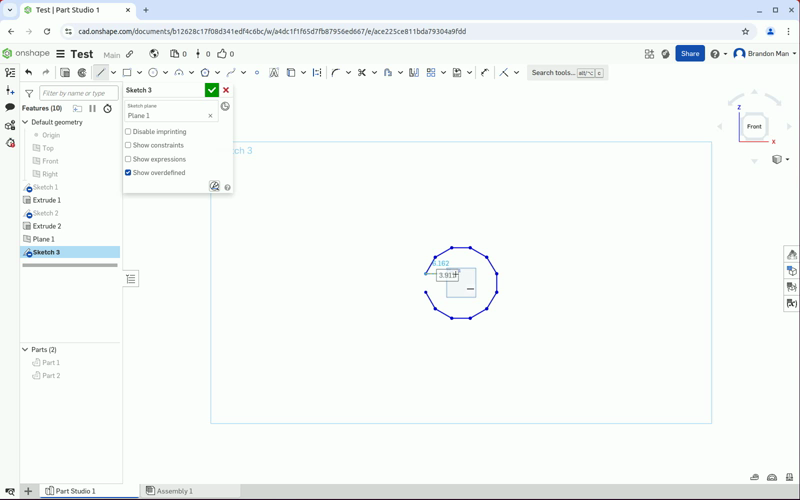
key_down(shift)
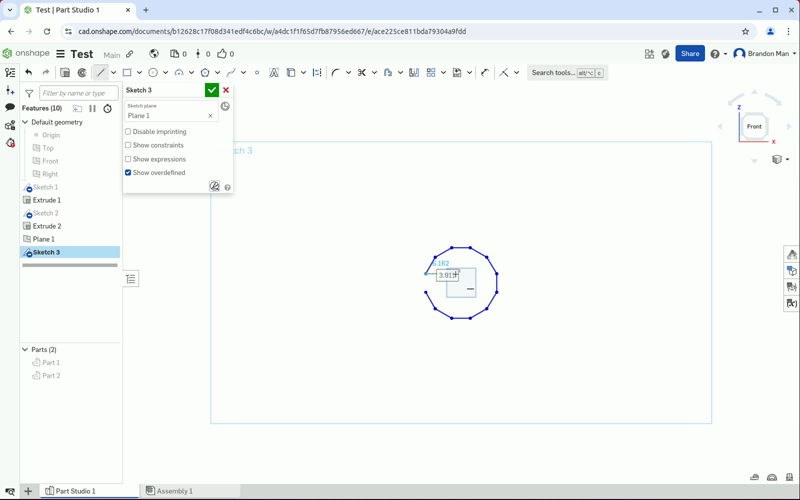
mouse_move(425, 292)
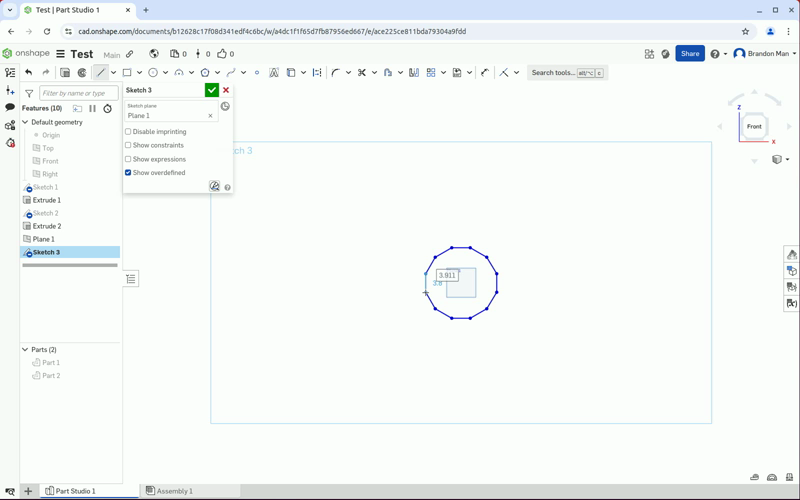
key_up(shift)
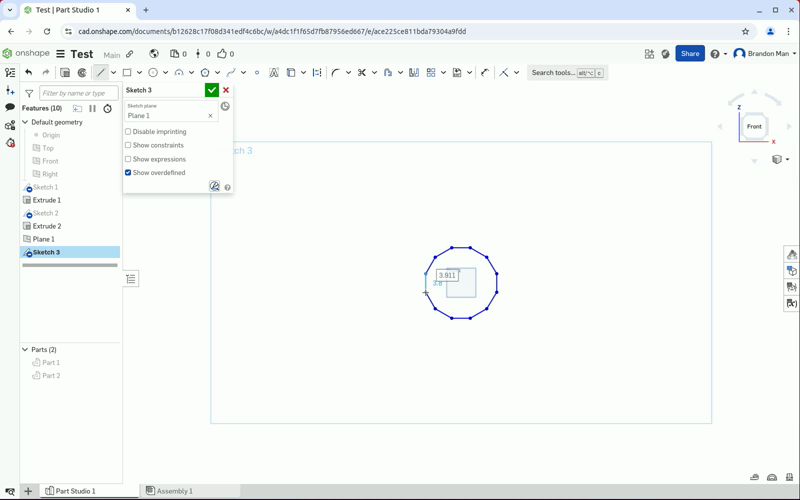
click(425, 292)
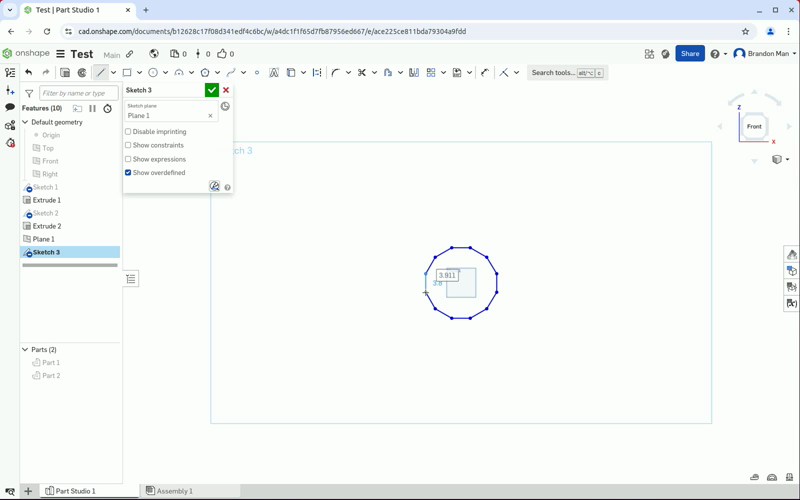
key(esc)
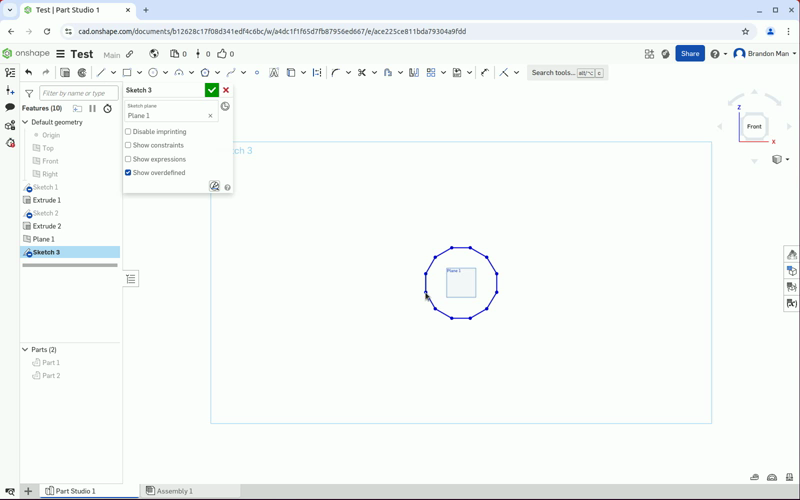
mouse_move(431, 289)
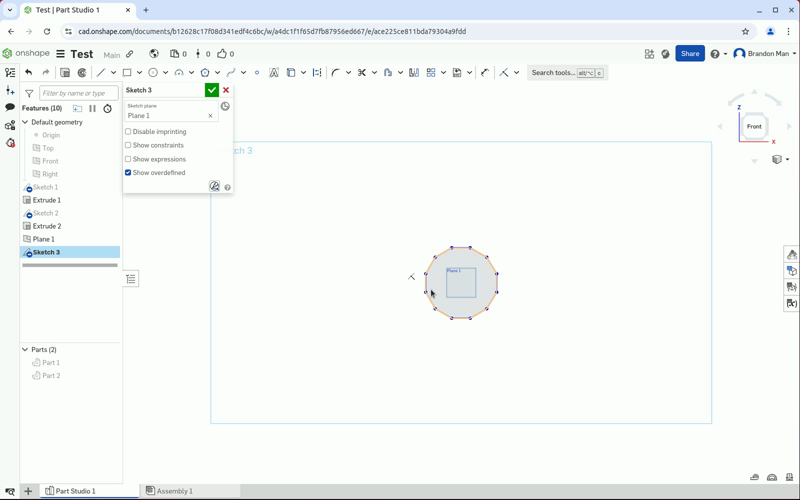
click(431, 289)
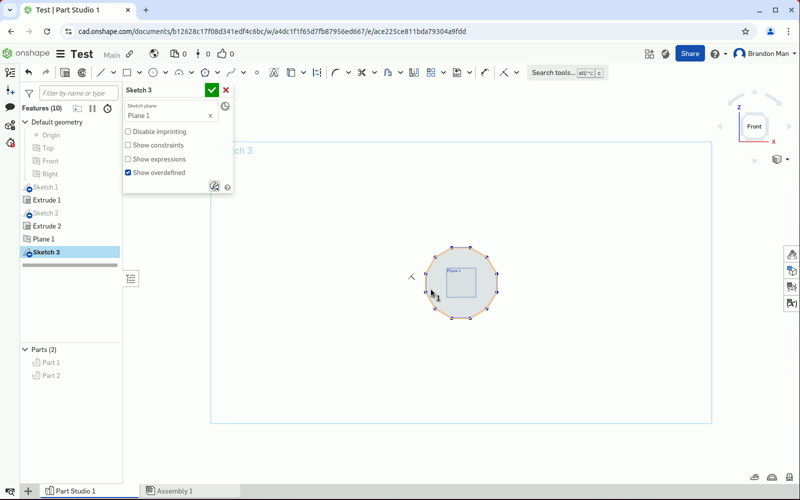
mouse_move(73, 352)
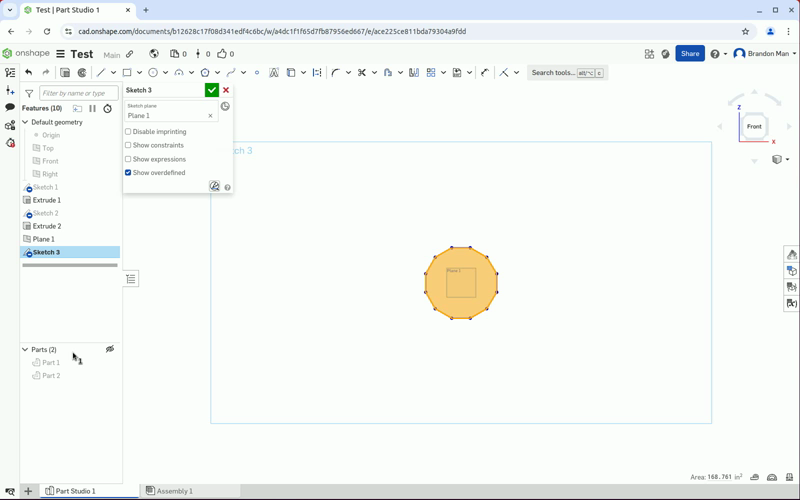
key(shift+y)
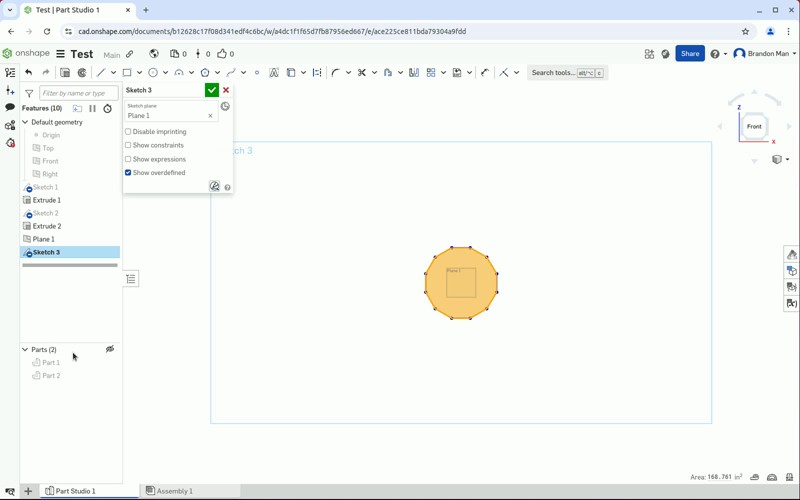
key(shift+e)
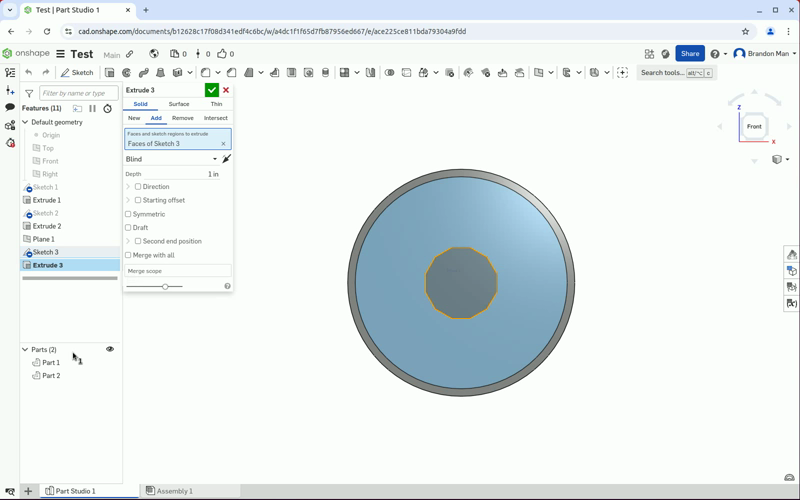
mouse_move(143, 106)
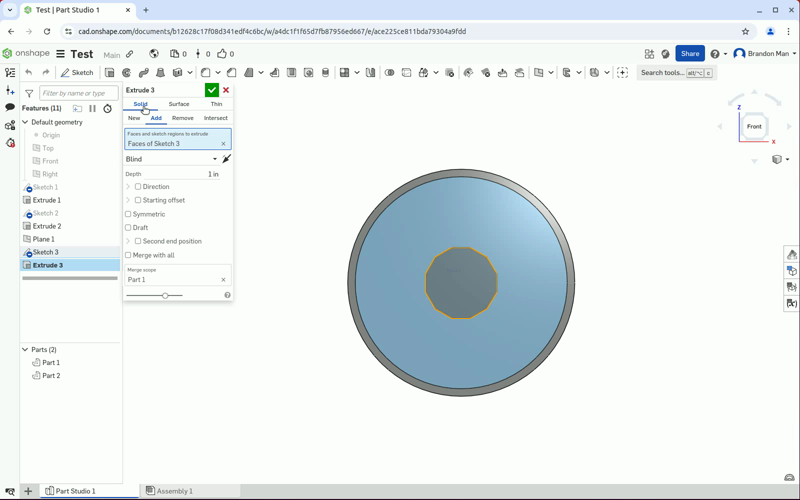
click(143, 106)
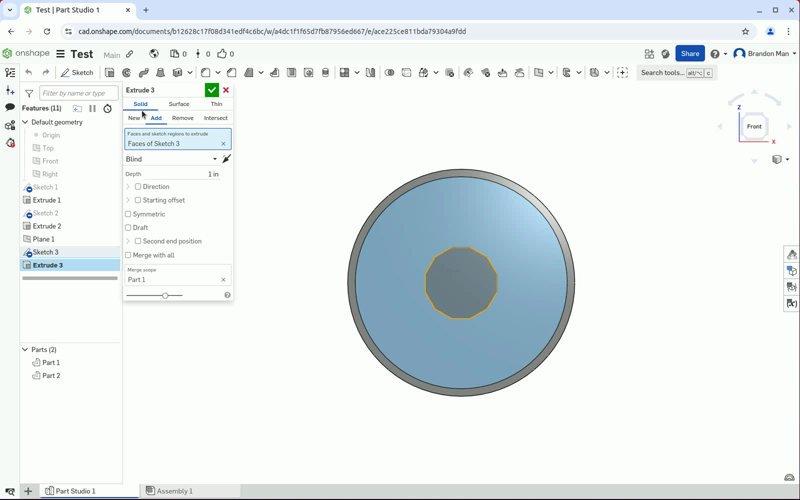
mouse_move(137, 120)
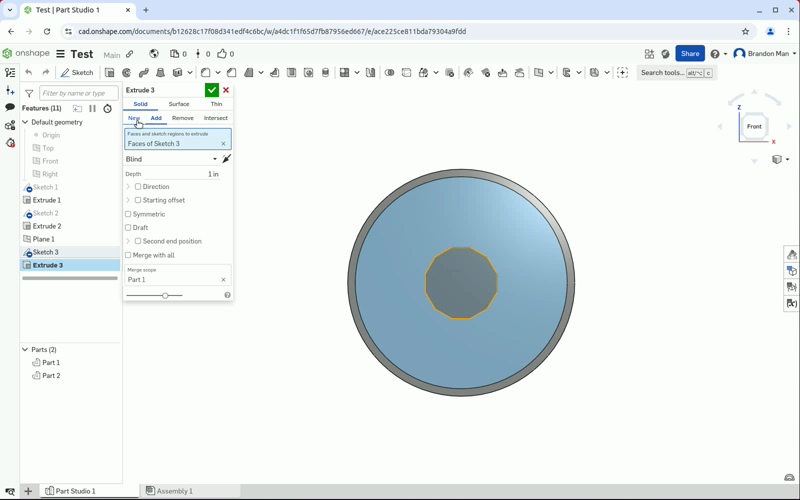
click(137, 120)
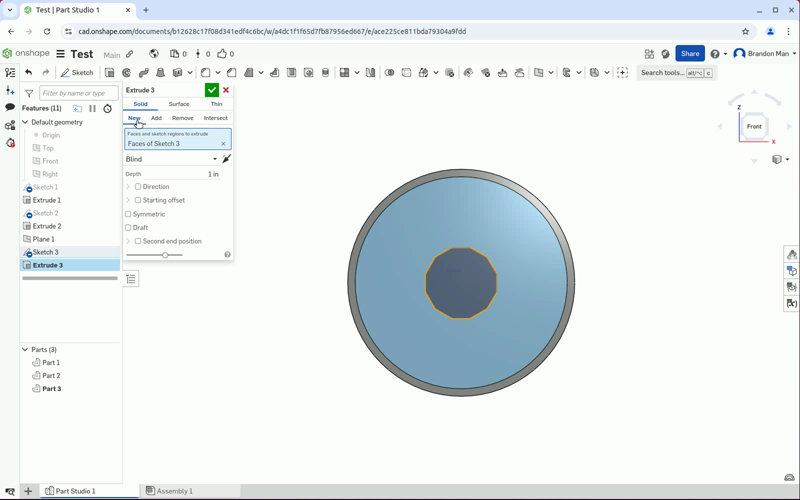
key(tab, 4)
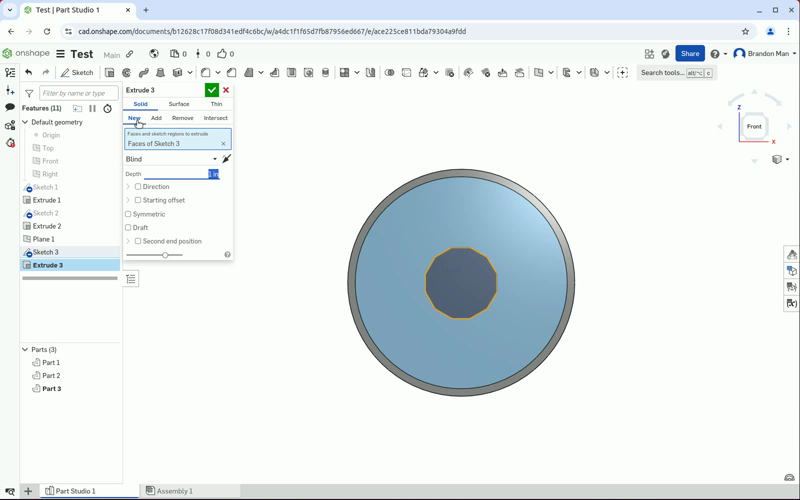
text(9.147)
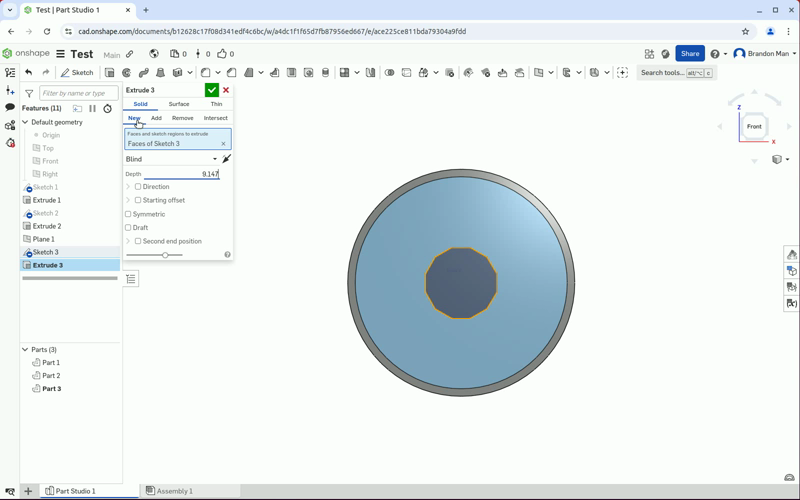
key(enter)
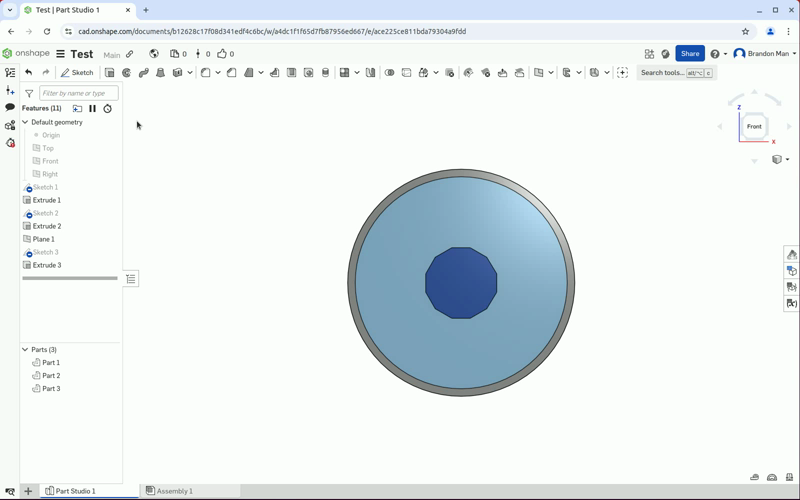
key(shift+h)
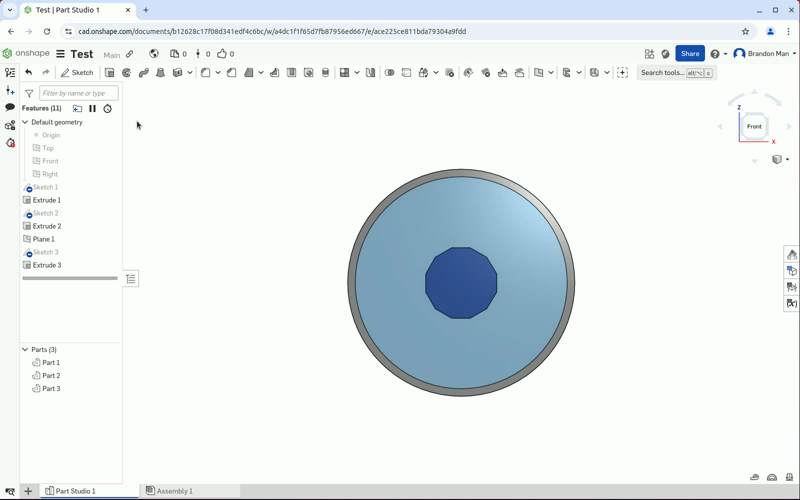
key(shift+h)
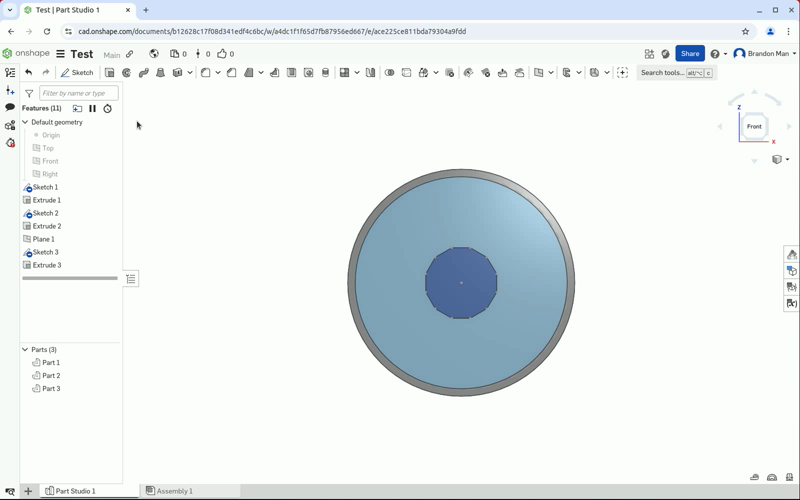
key(shift+7)
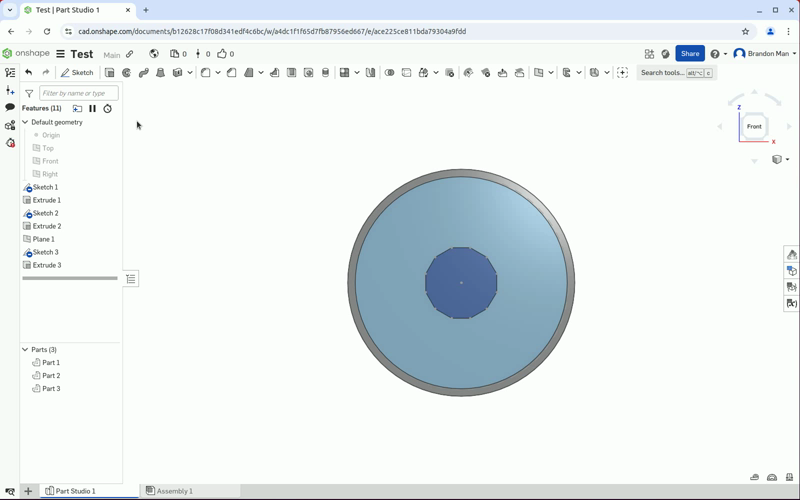
key(left, 2)
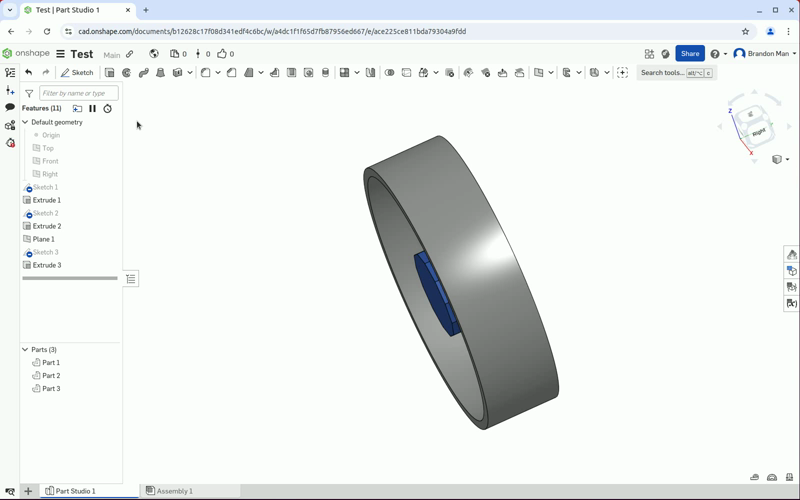
key(down, 2)
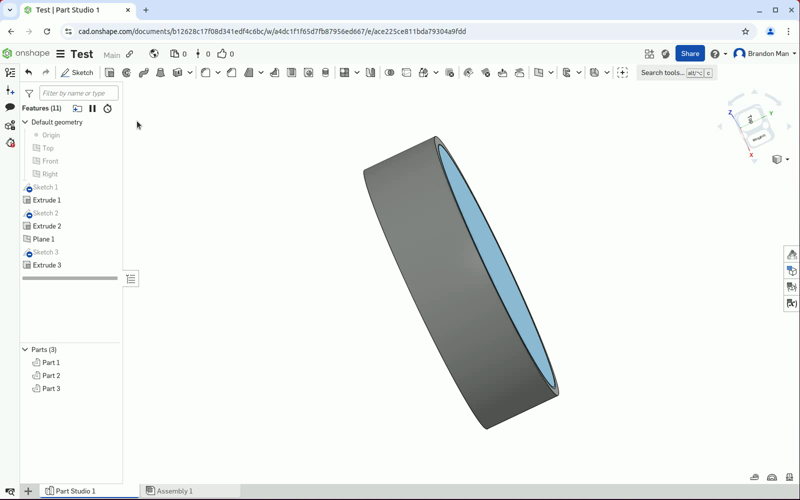
key(up, 2)
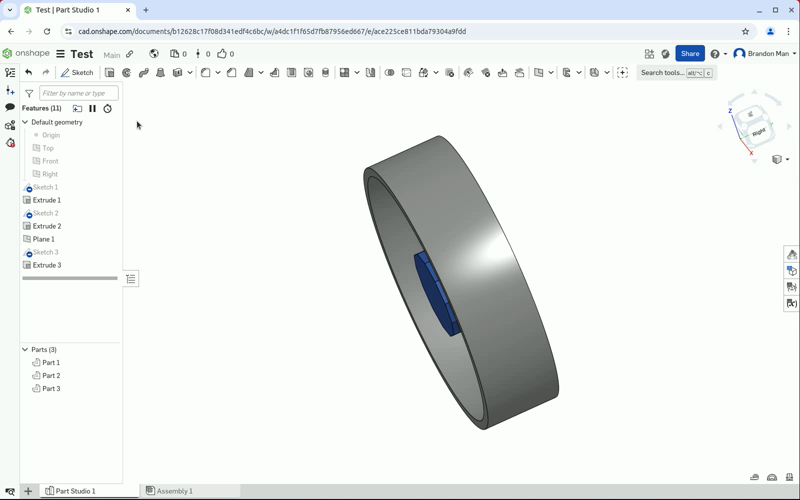
key(right, 2)
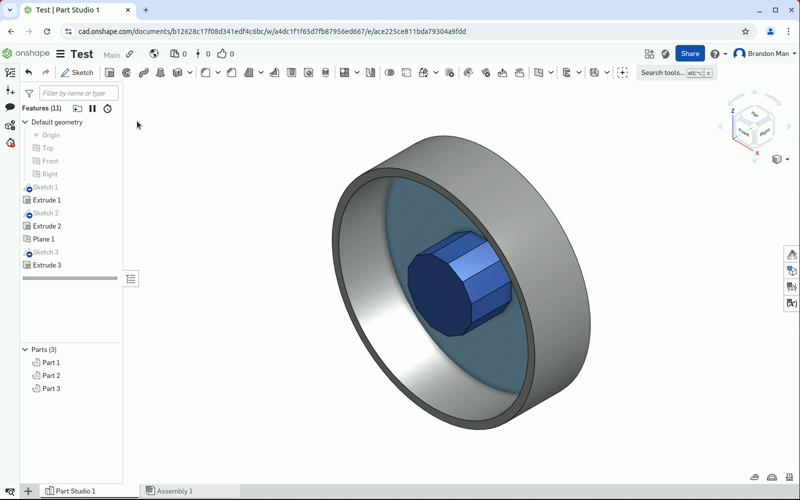
mouse_move(73, 189)
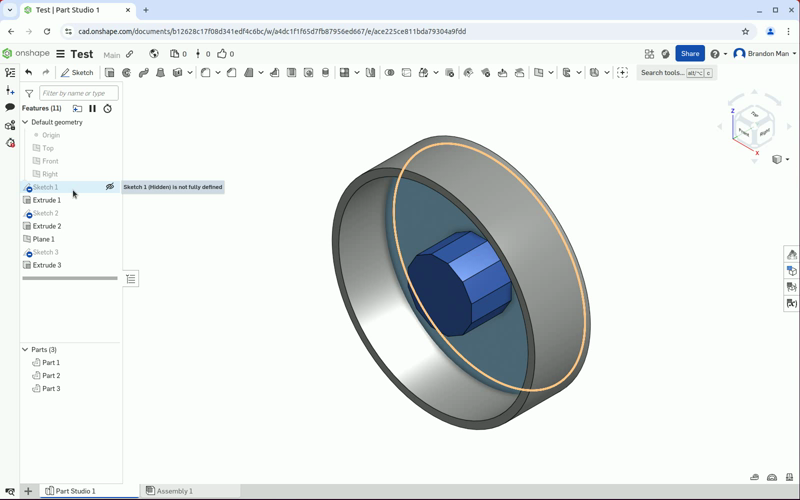
click(73, 189)